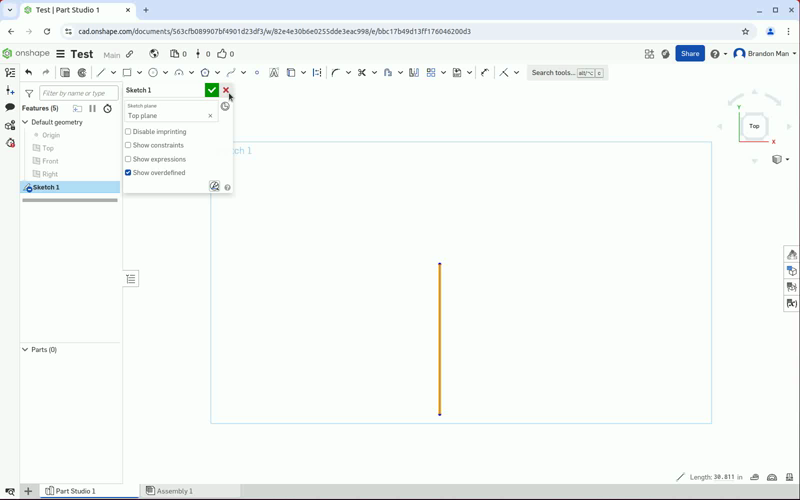
key(shift+h)
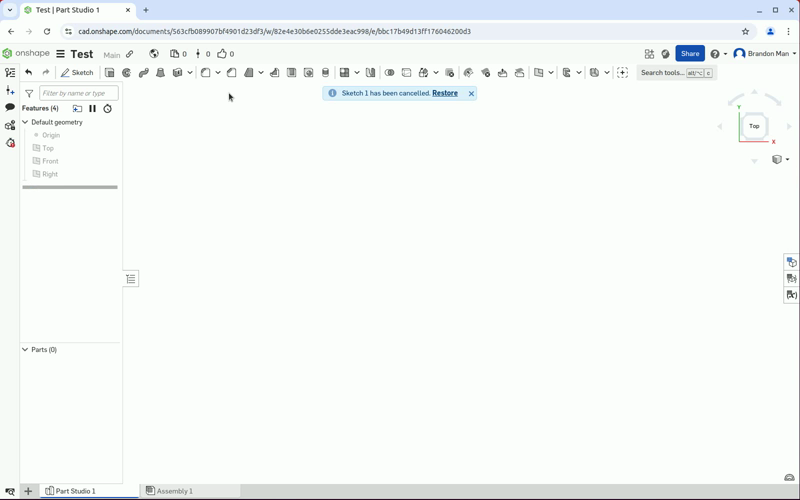
mouse_move(73, 352)
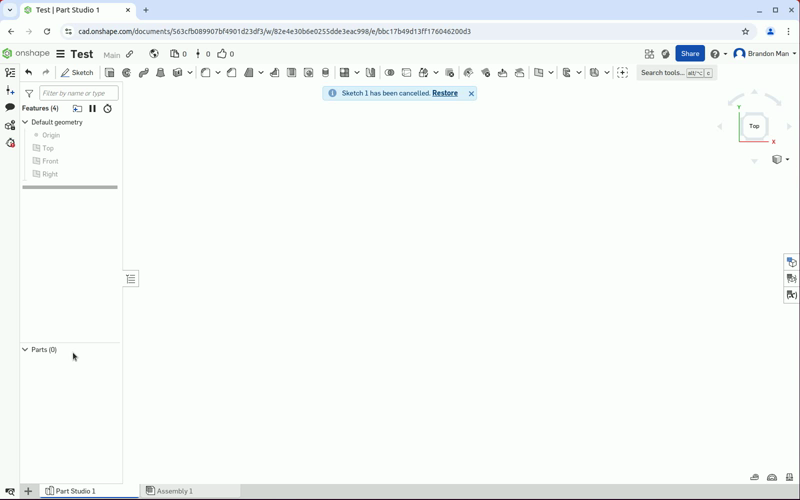
key(y)
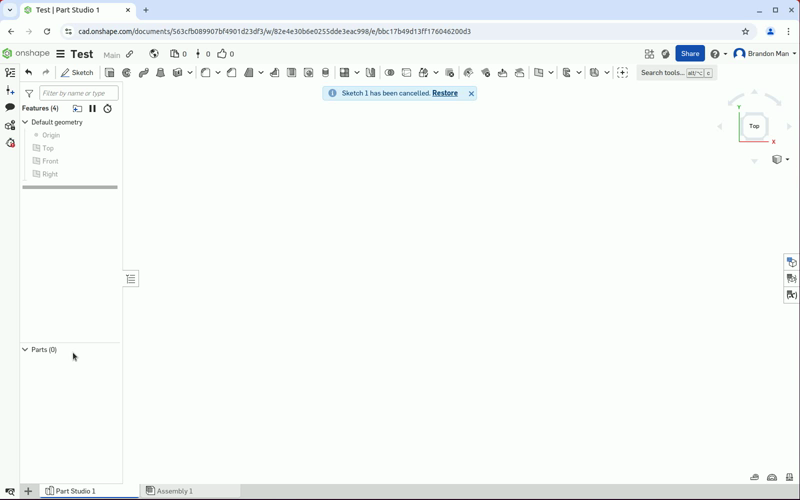
key(shift+p)
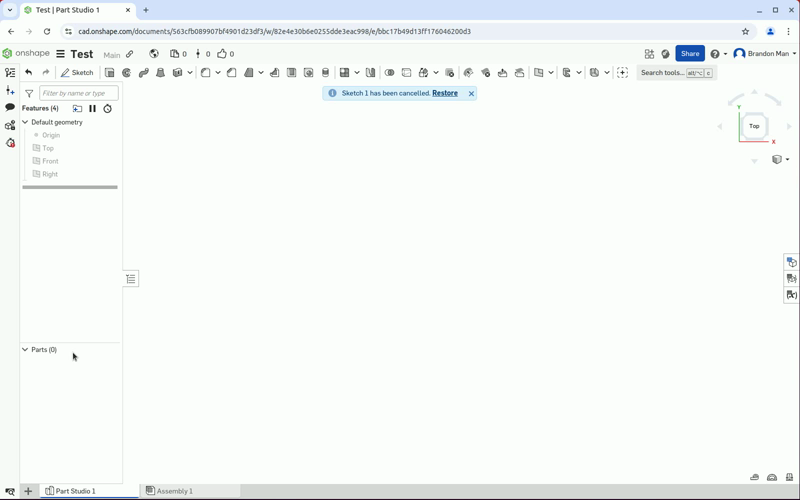
key(space)
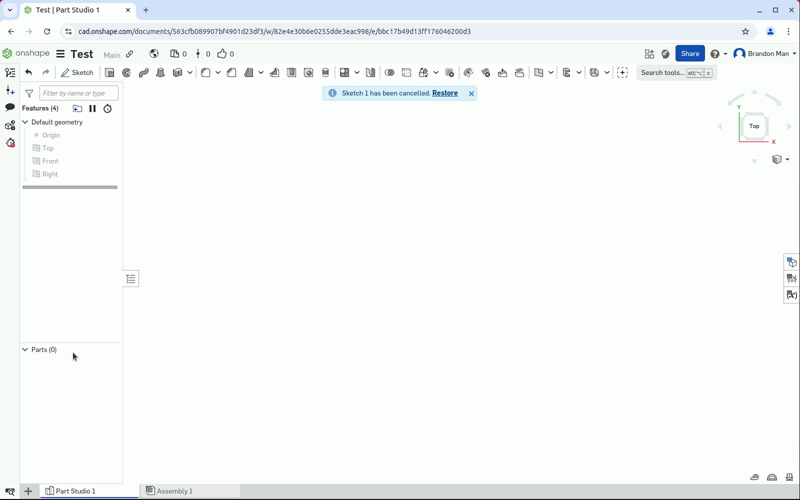
key_down(shift)
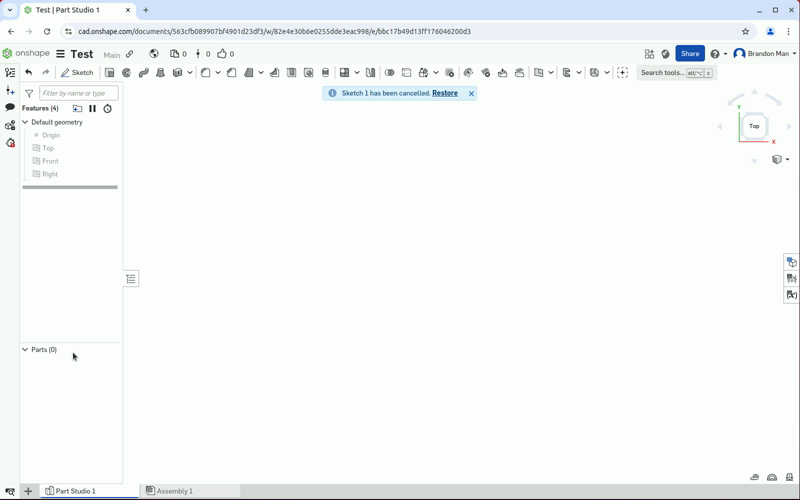
key(up)
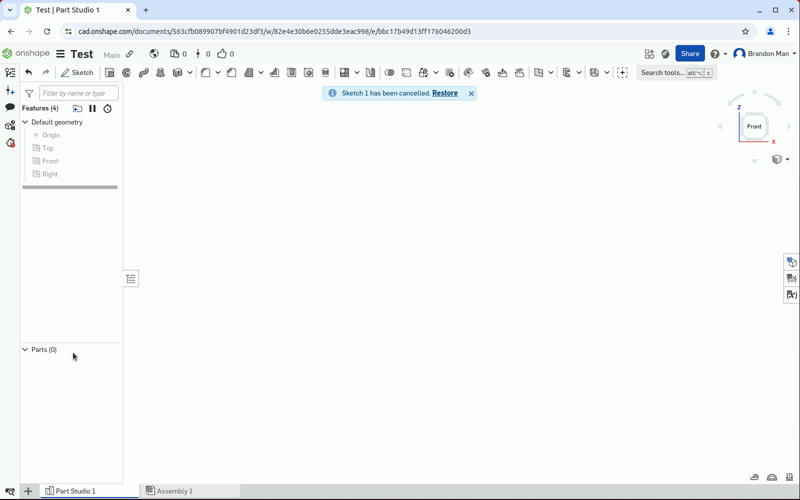
key_up(shift)
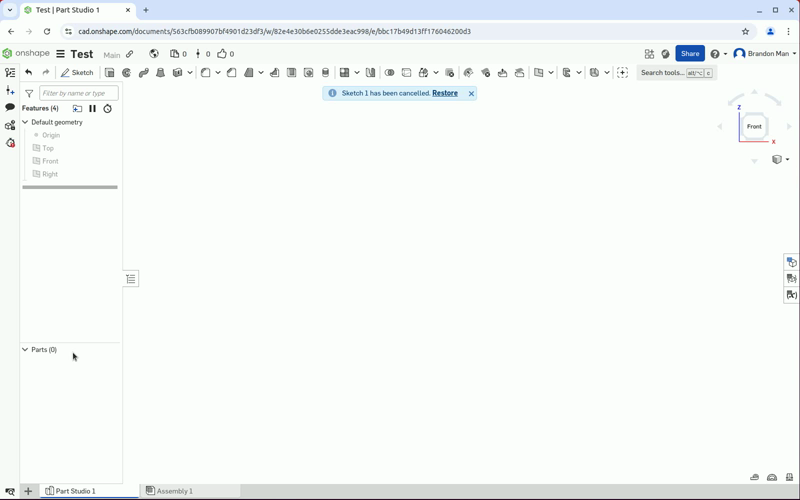
mouse_move(73, 352)
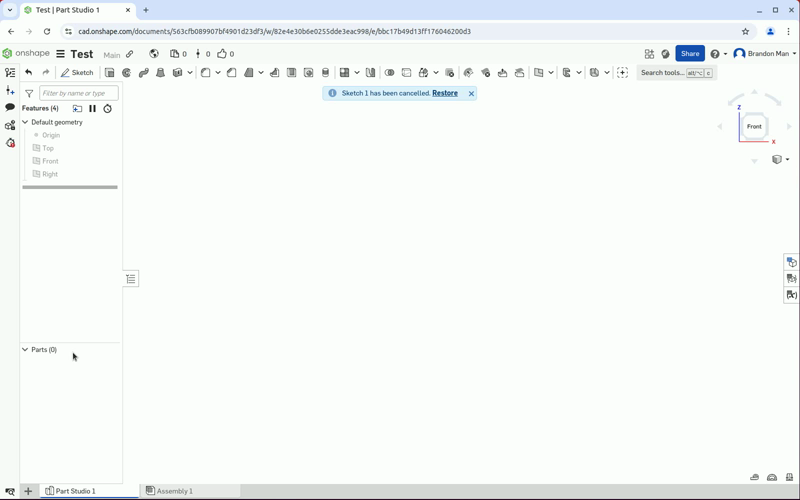
key(shift+y)
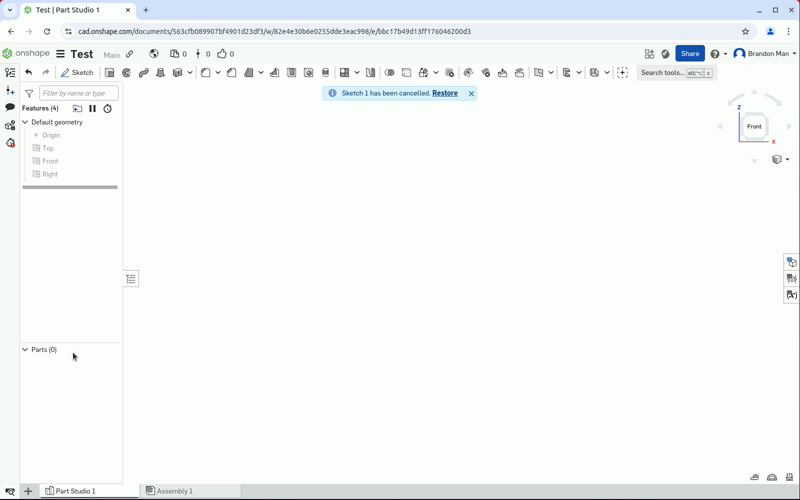
key(shift+s)
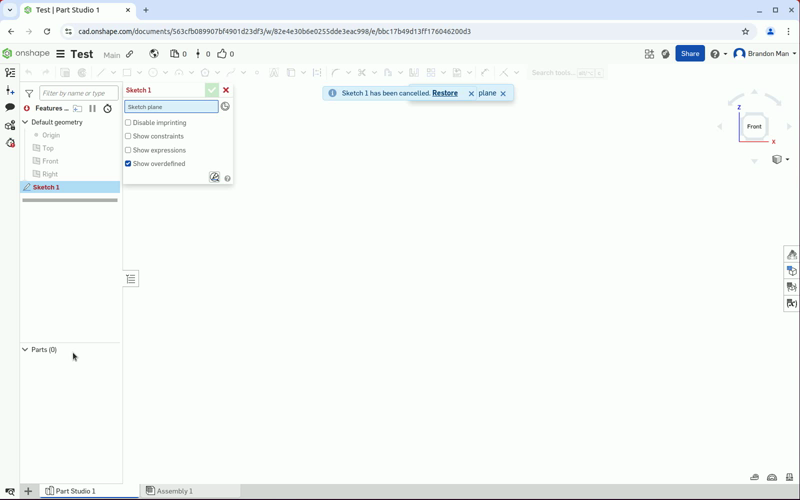
mouse_move(73, 163)
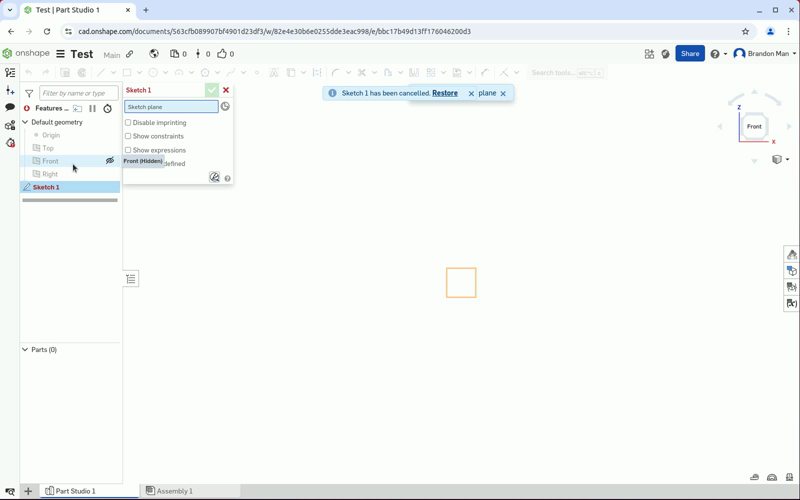
click(73, 163)
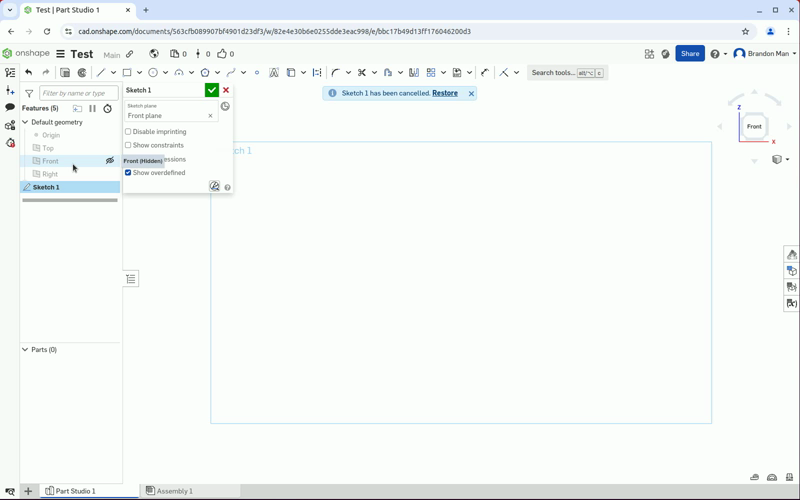
mouse_move(73, 352)
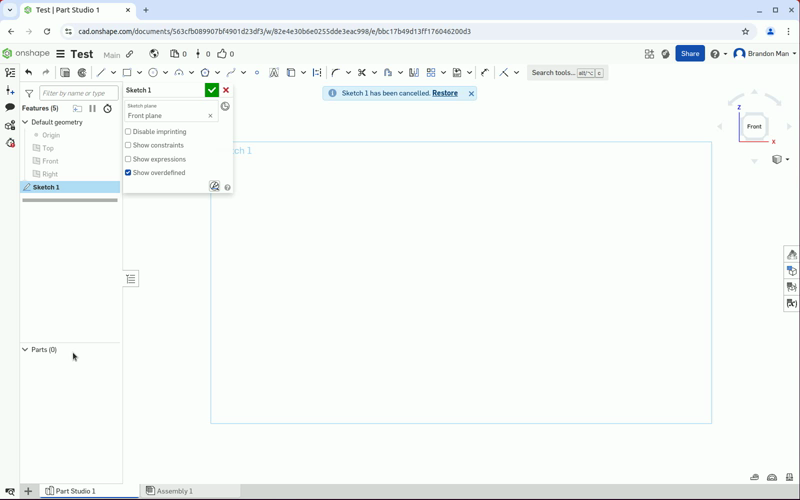
key(y)
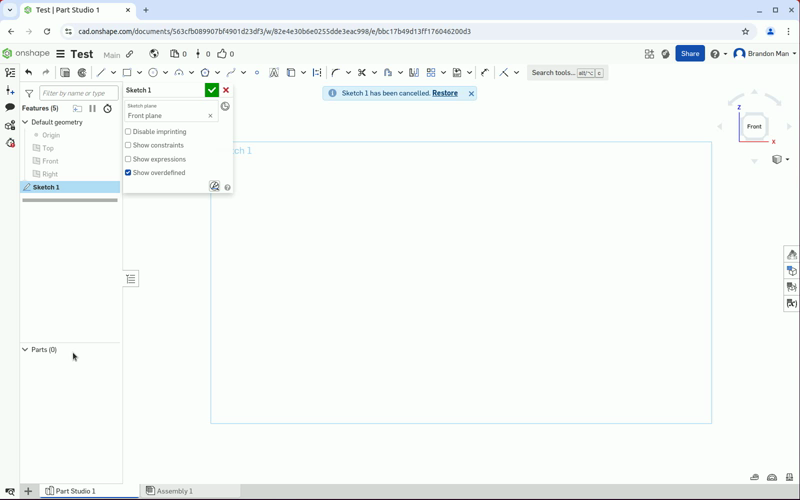
key(c)
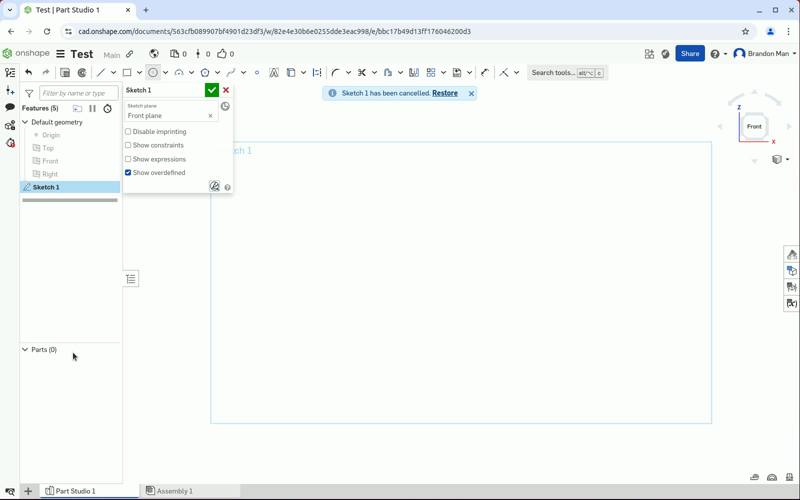
key_down(shift)
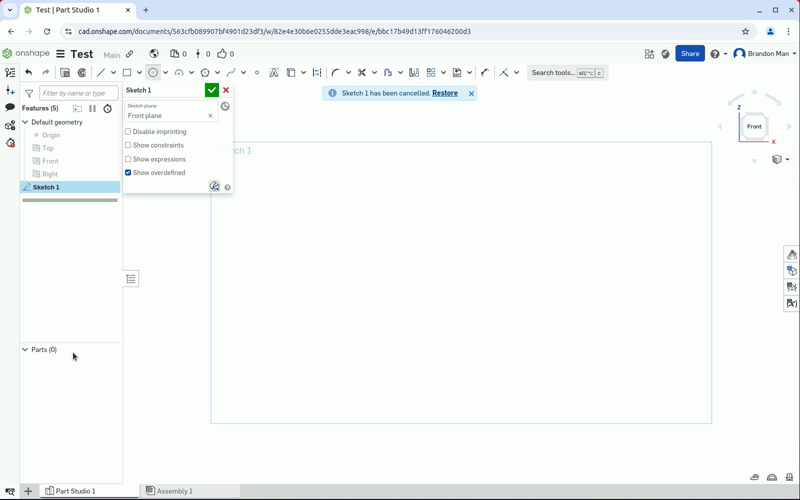
mouse_move(460, 282)
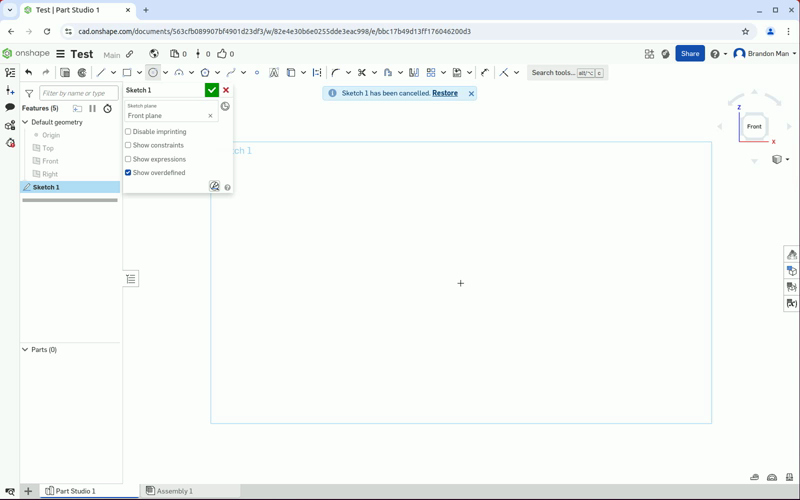
click(460, 282)
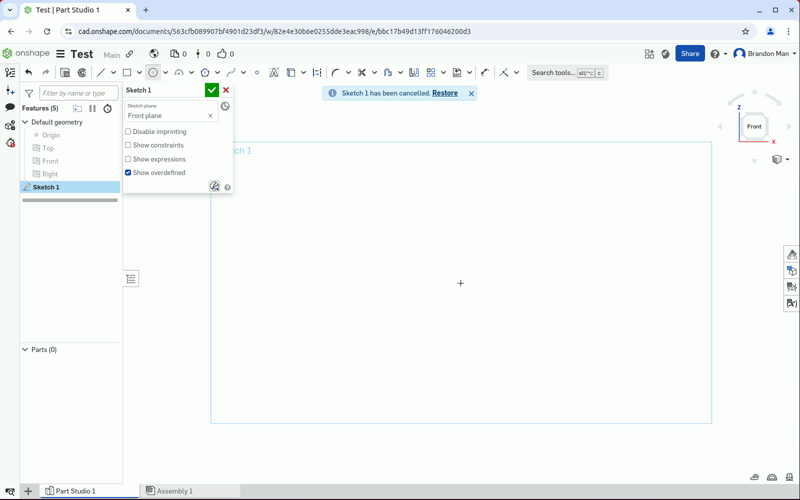
key_up(shift)
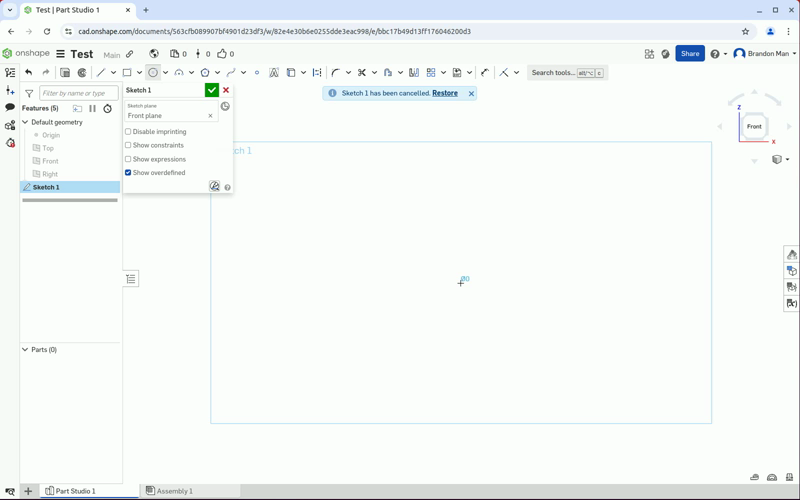
mouse_move(521, 282)
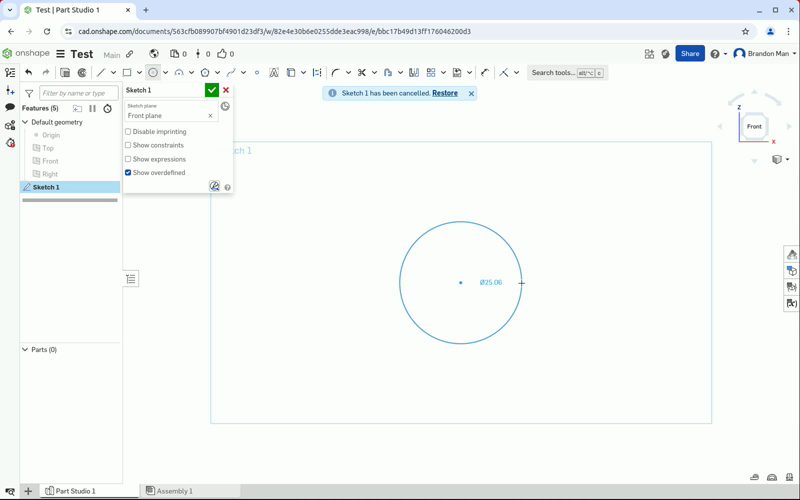
click(521, 282)
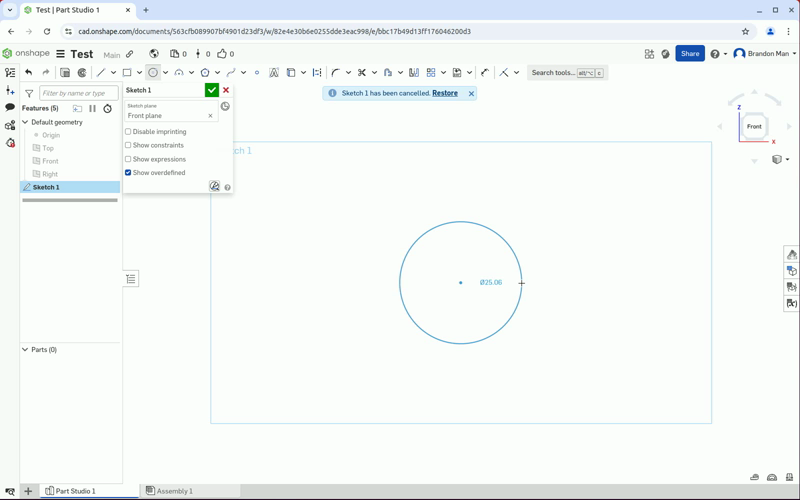
key(esc)
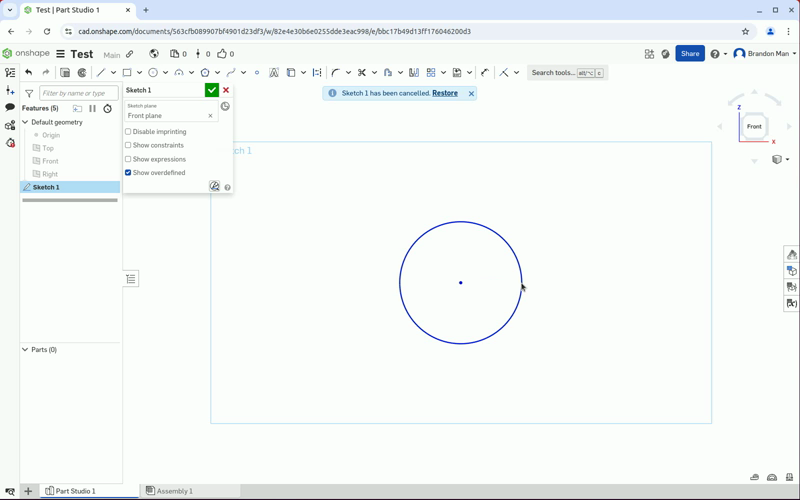
key(c)
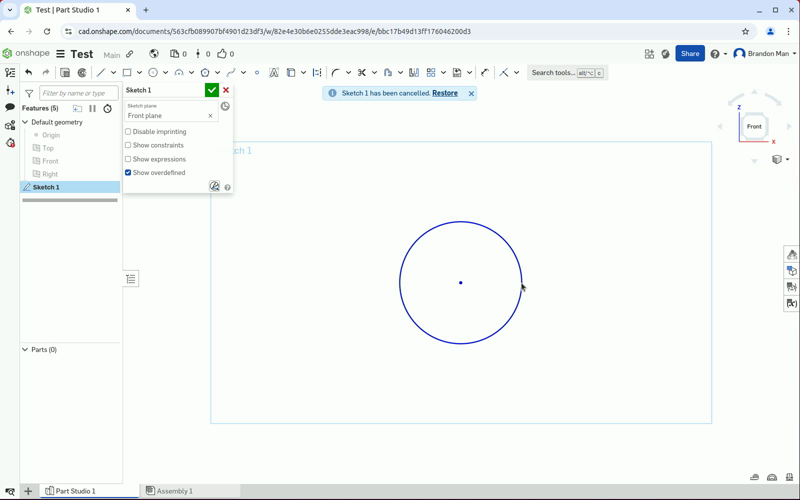
key_down(shift)
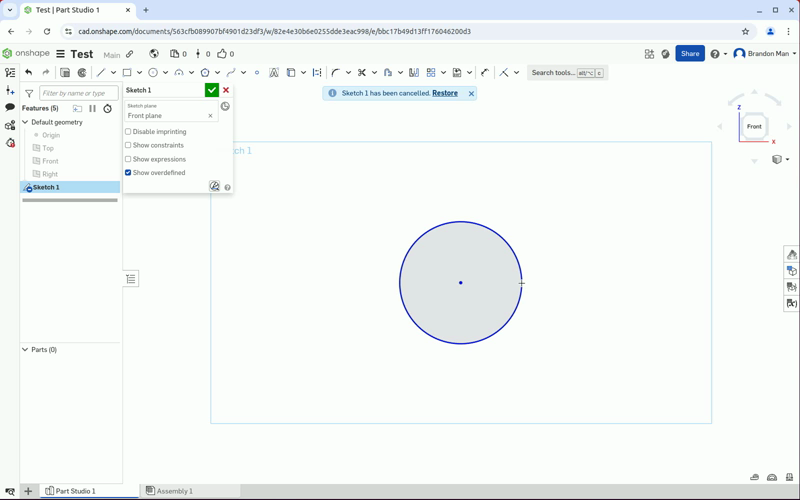
mouse_move(460, 282)
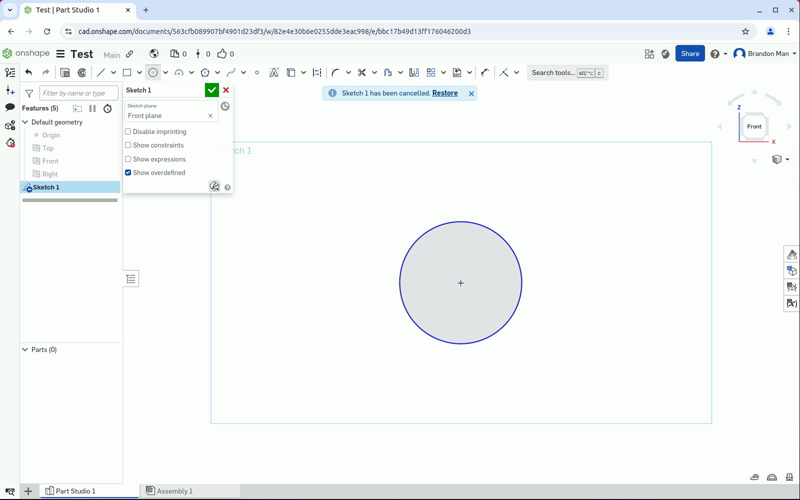
click(460, 282)
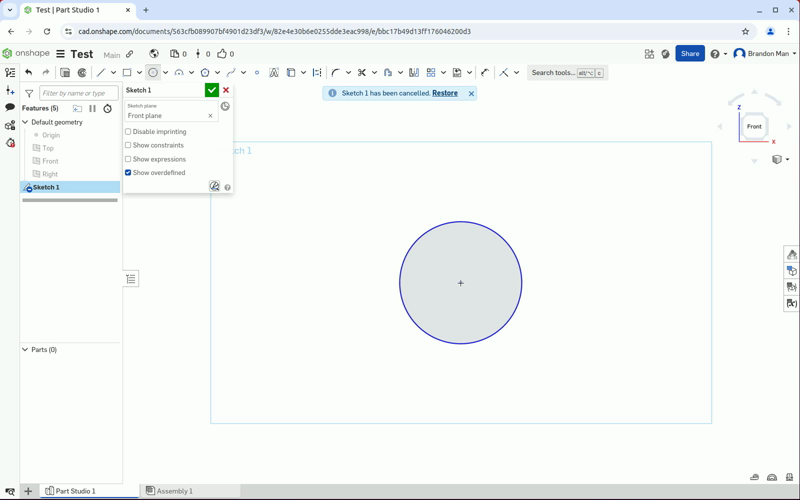
key_up(shift)
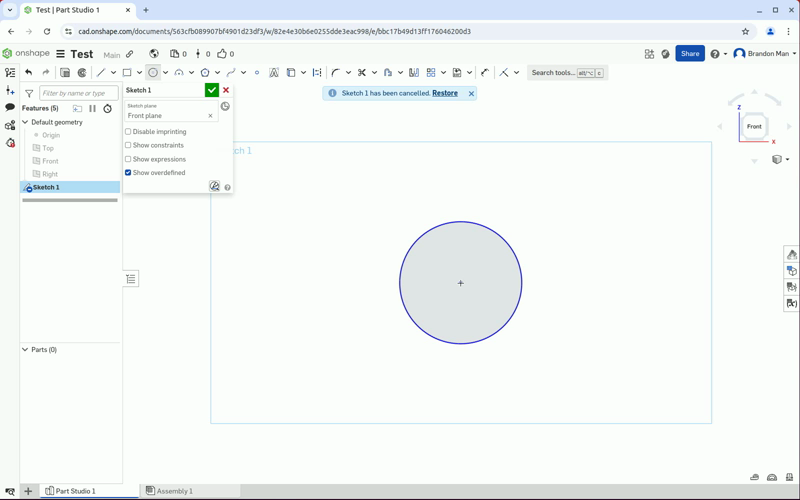
mouse_move(496, 282)
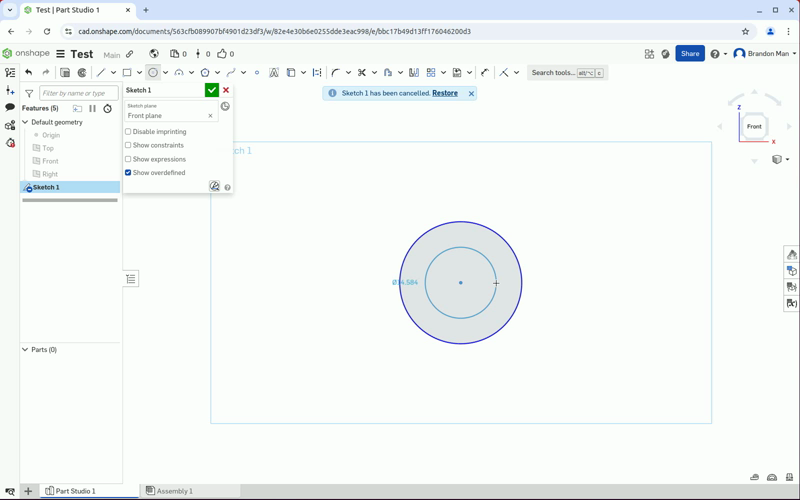
click(496, 282)
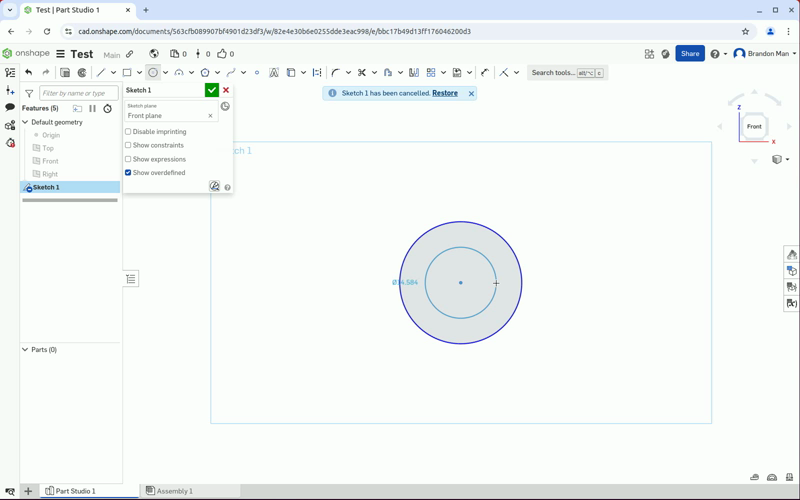
key(esc)
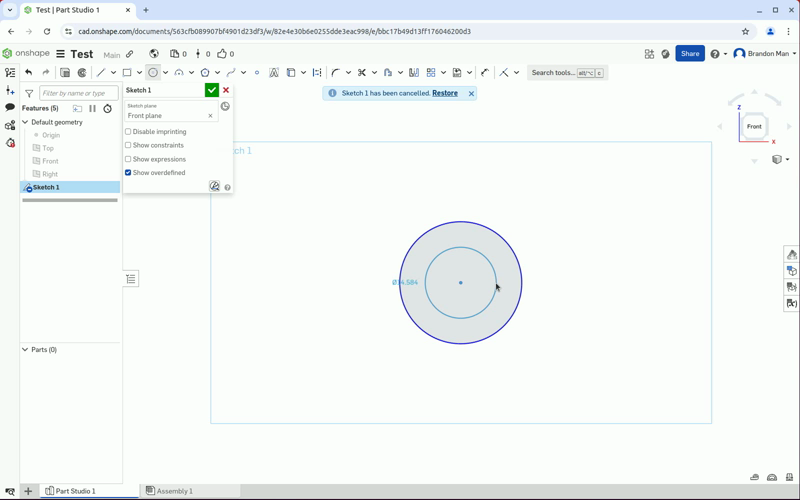
mouse_move(511, 292)
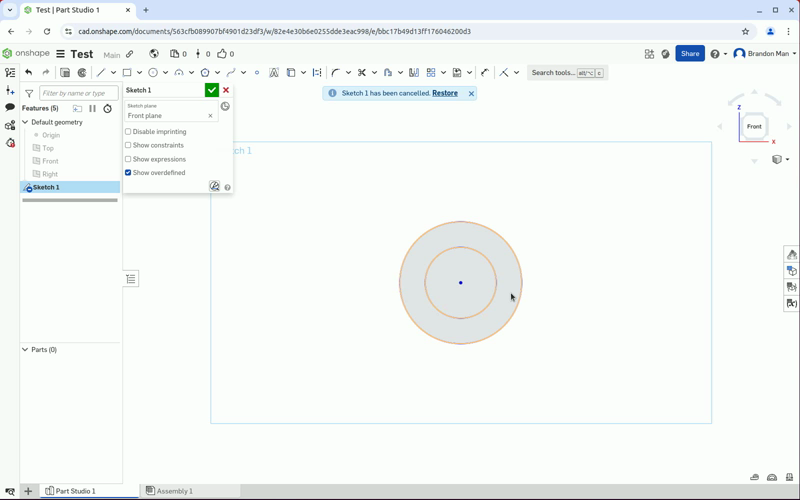
click(511, 292)
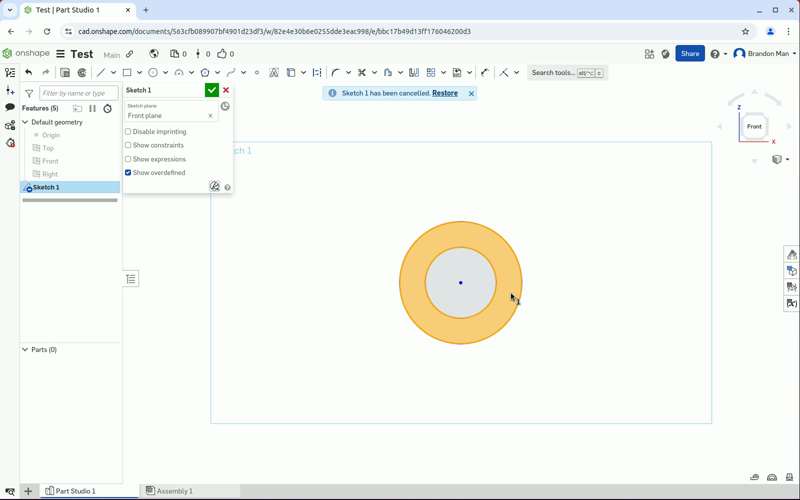
mouse_move(73, 352)
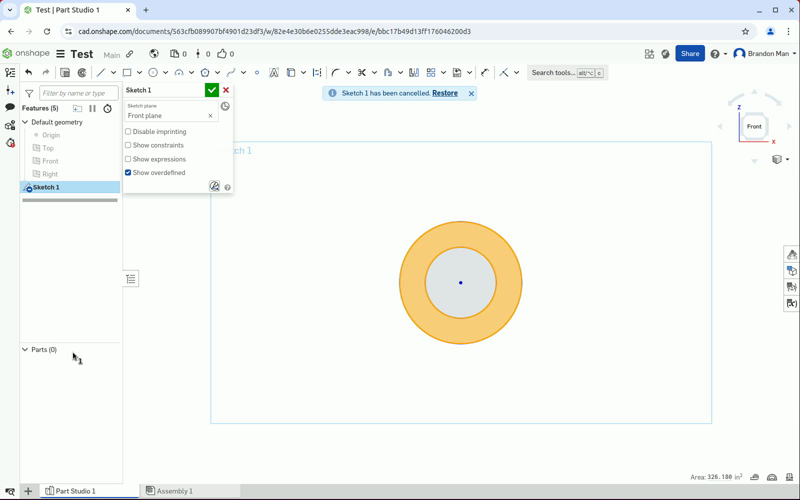
key(shift+y)
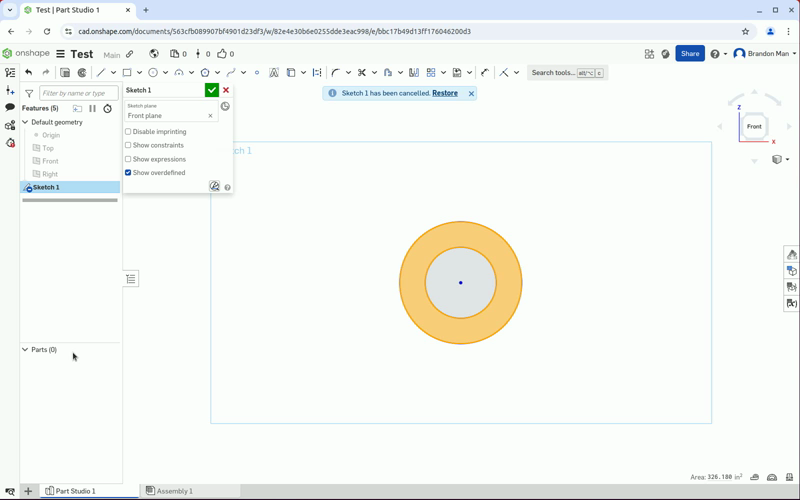
key(shift+e)
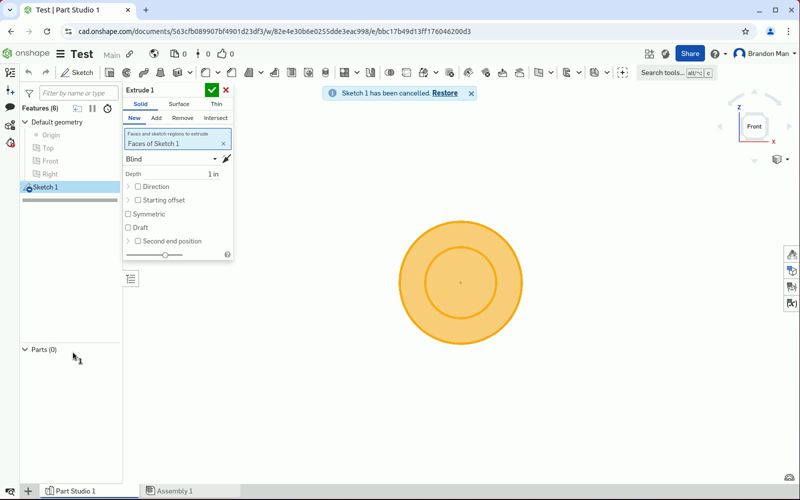
mouse_move(143, 106)
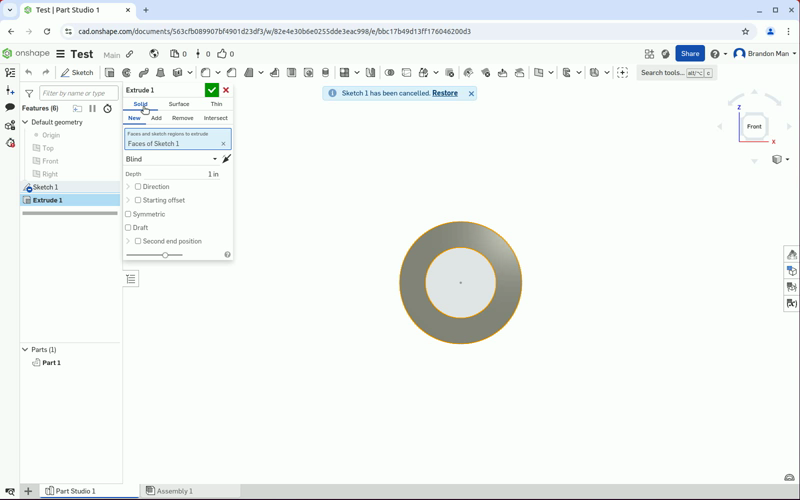
click(143, 106)
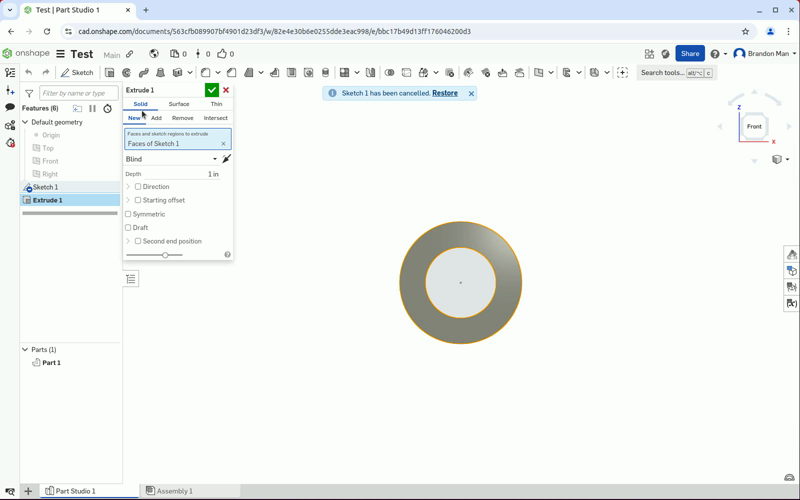
mouse_move(137, 120)
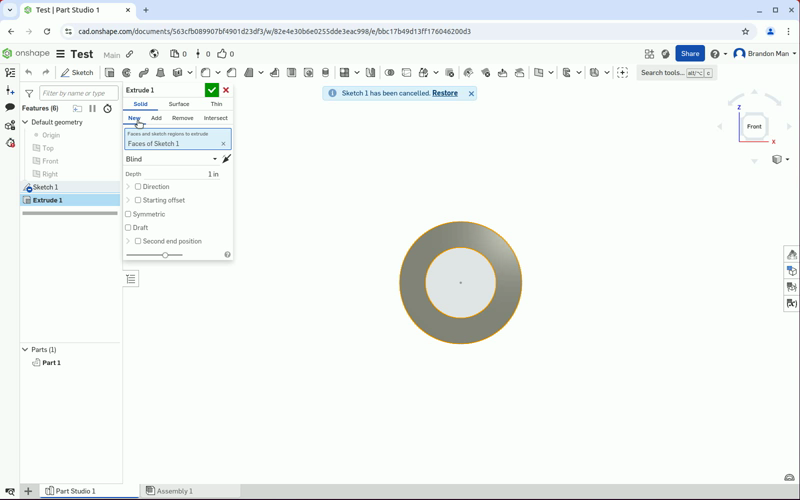
click(137, 120)
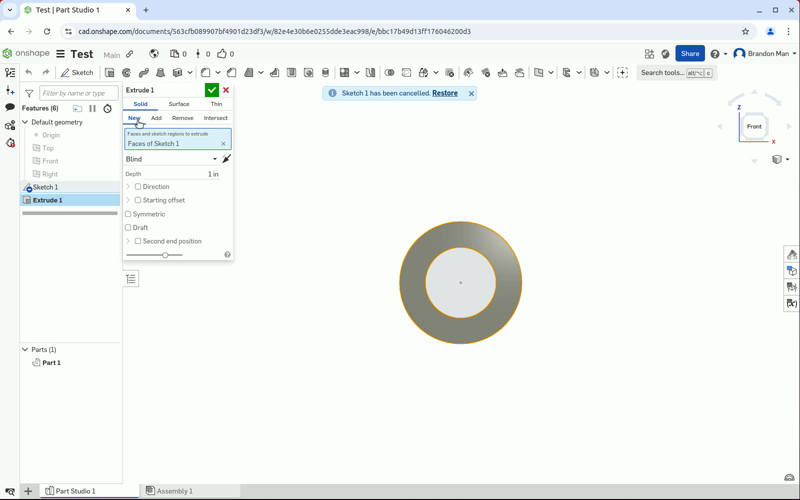
key(tab, 4)
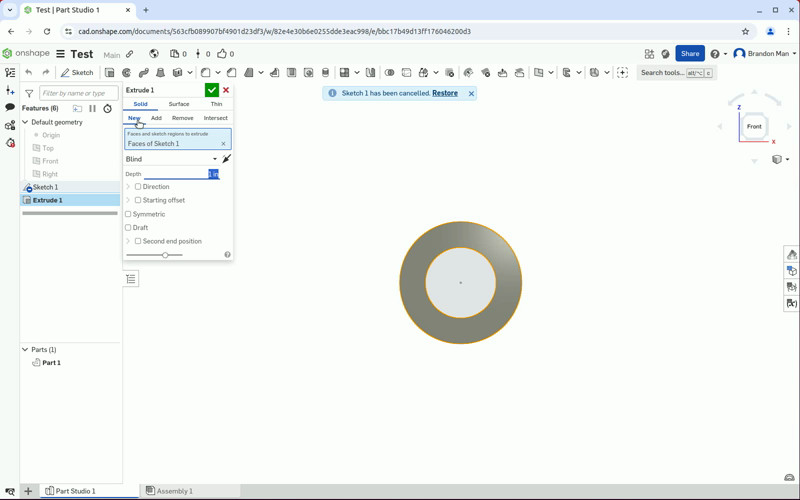
text(14.442)
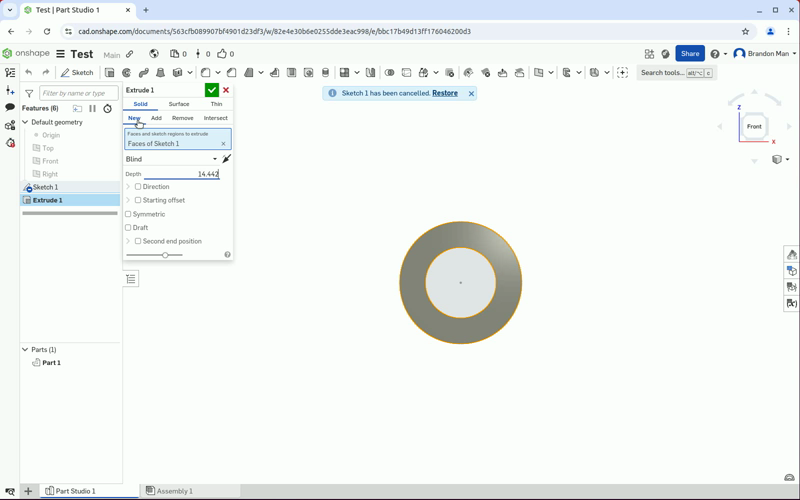
key(tab, 3)
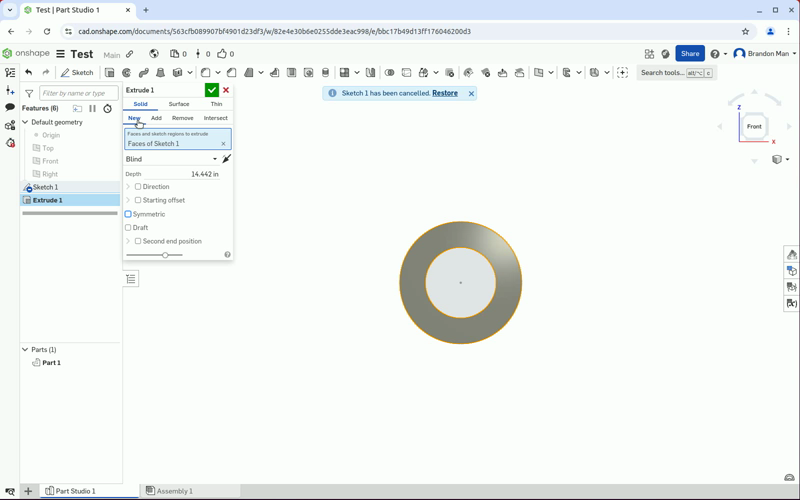
key(space)
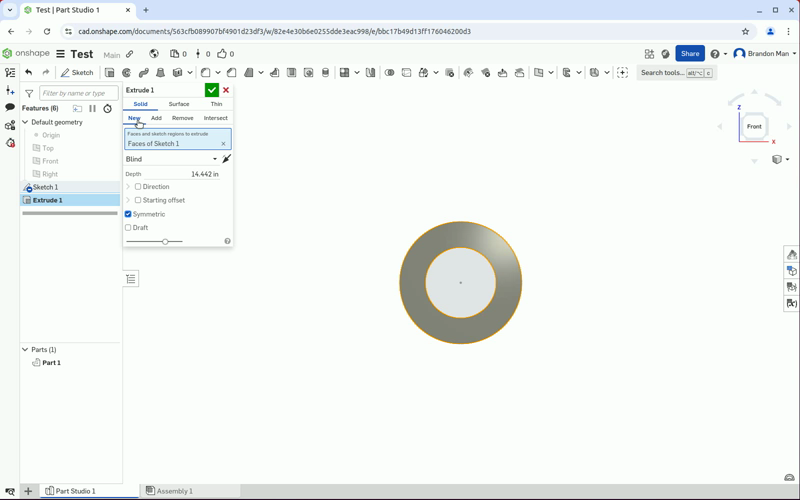
key(enter)
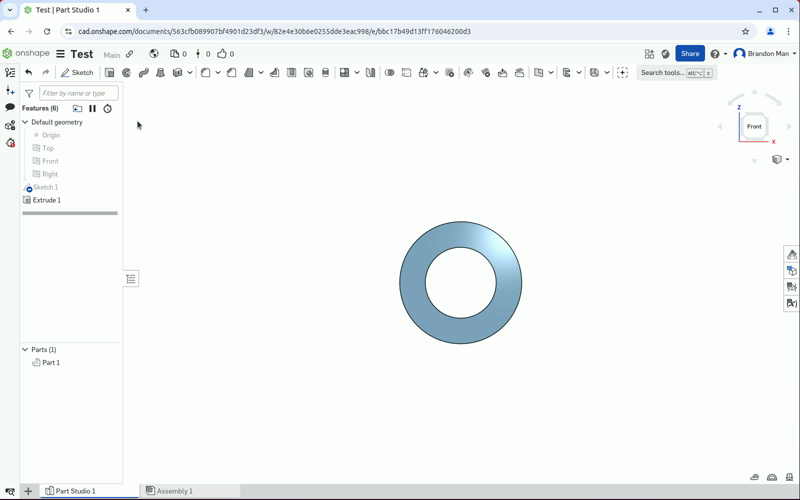
key(shift+h)
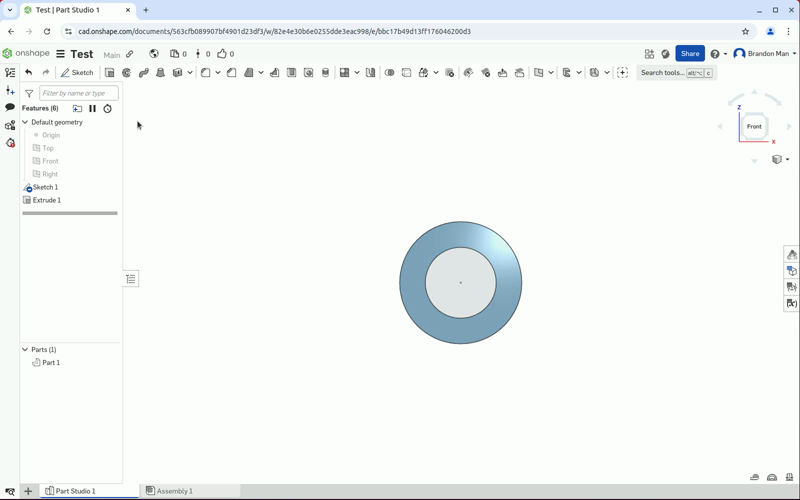
key(shift+h)
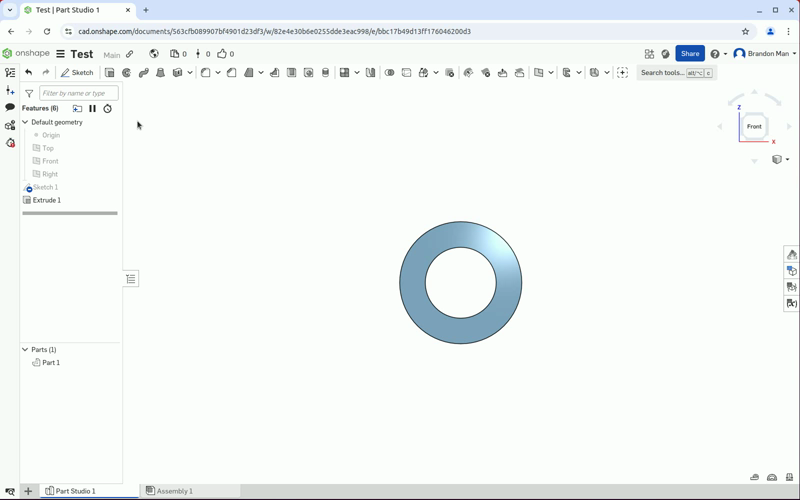
mouse_move(73, 189)
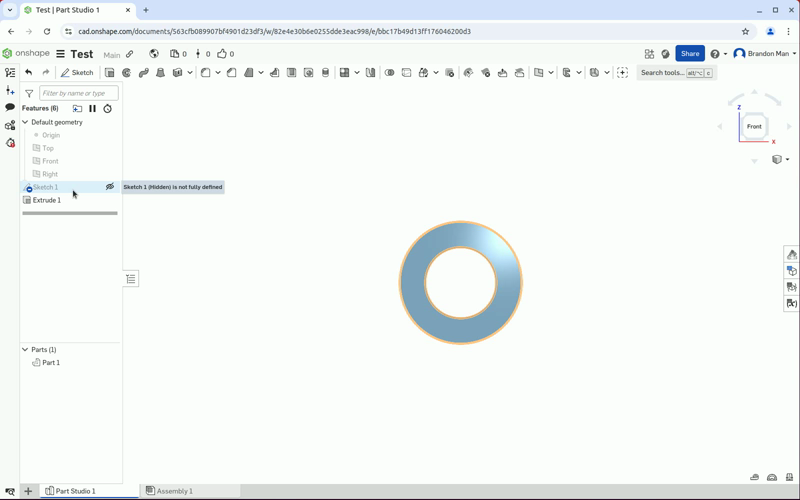
click(73, 189)
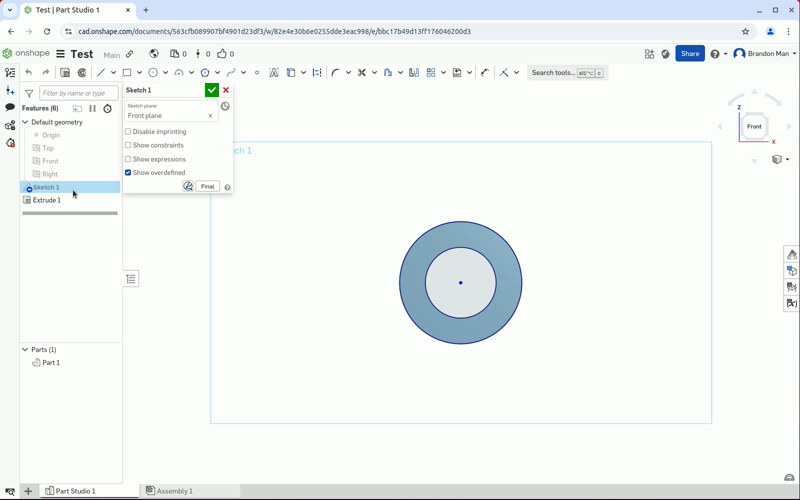
mouse_move(229, 92)
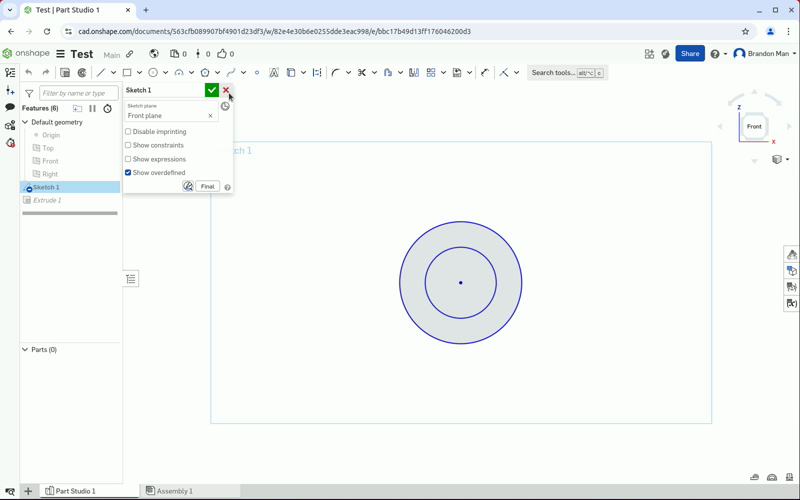
click(229, 92)
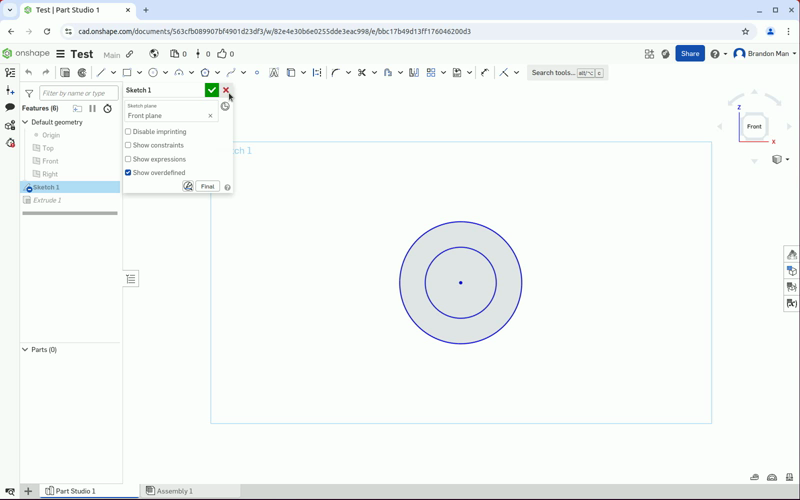
key(shift+s)
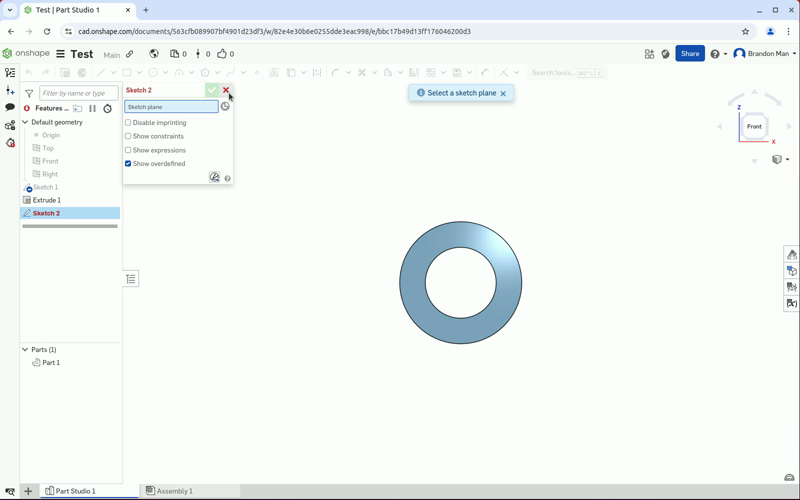
mouse_move(73, 163)
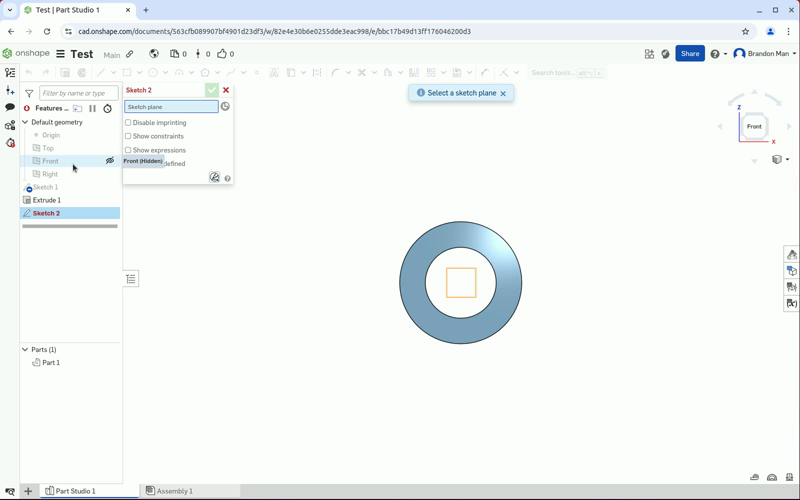
click(73, 163)
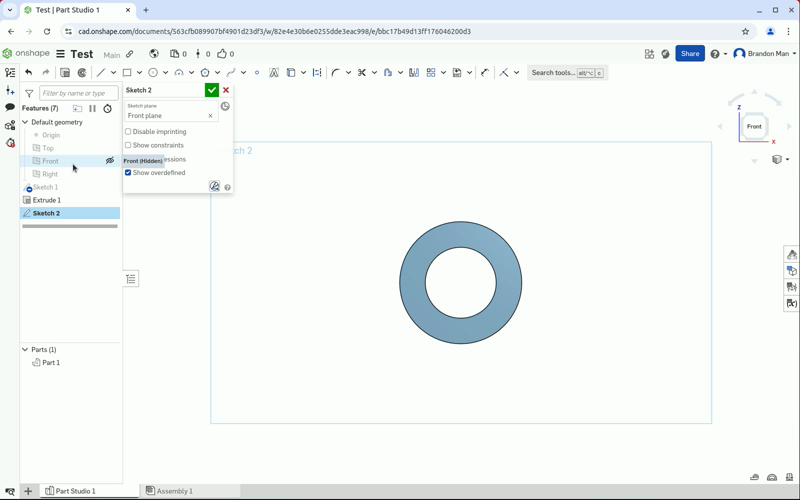
mouse_move(73, 352)
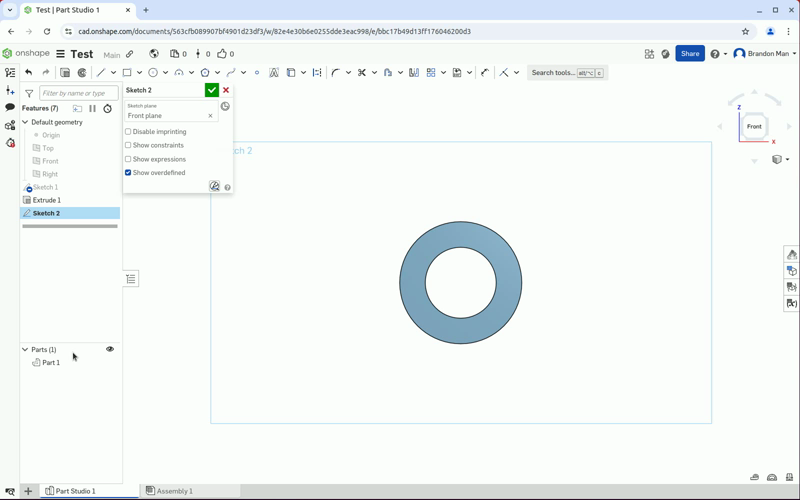
key(y)
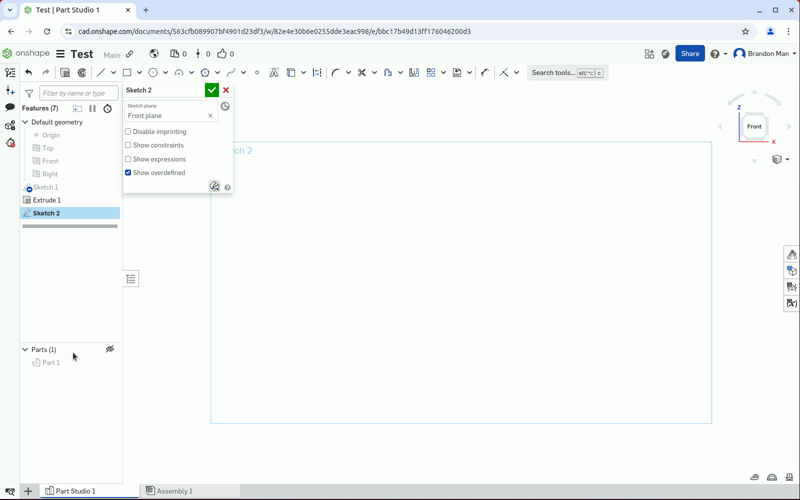
key(c)
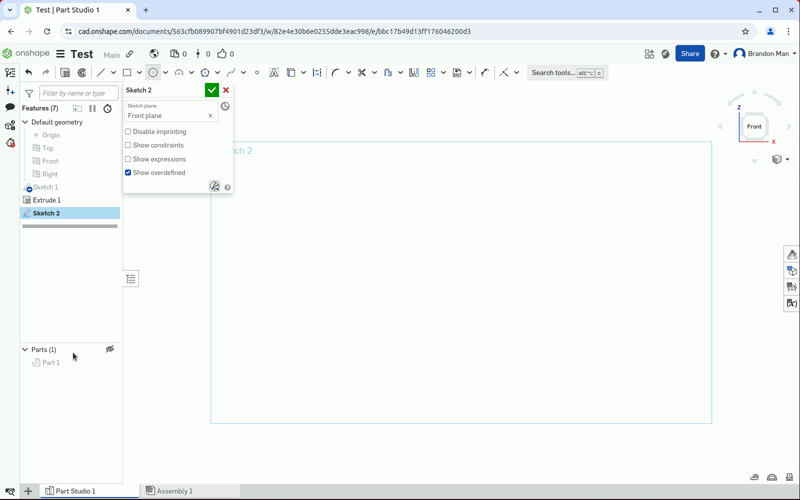
key_down(shift)
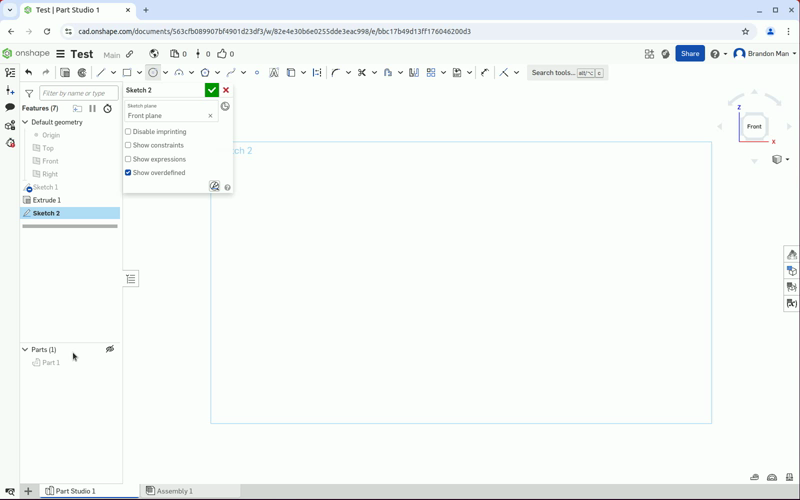
mouse_move(461, 282)
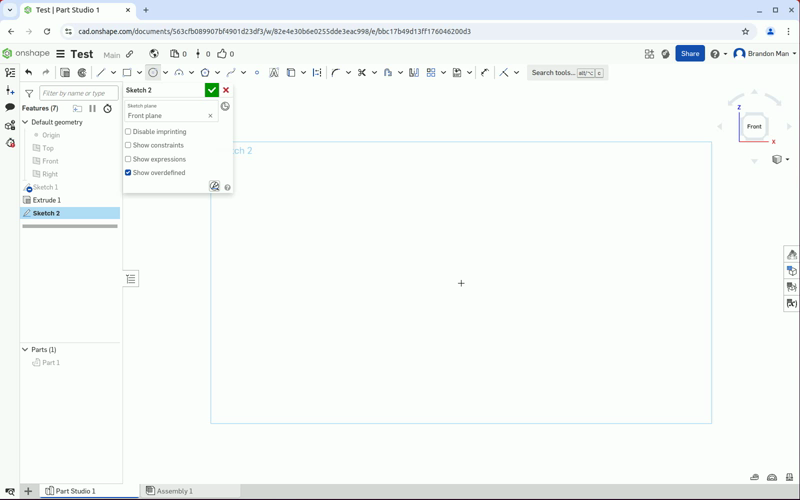
click(461, 282)
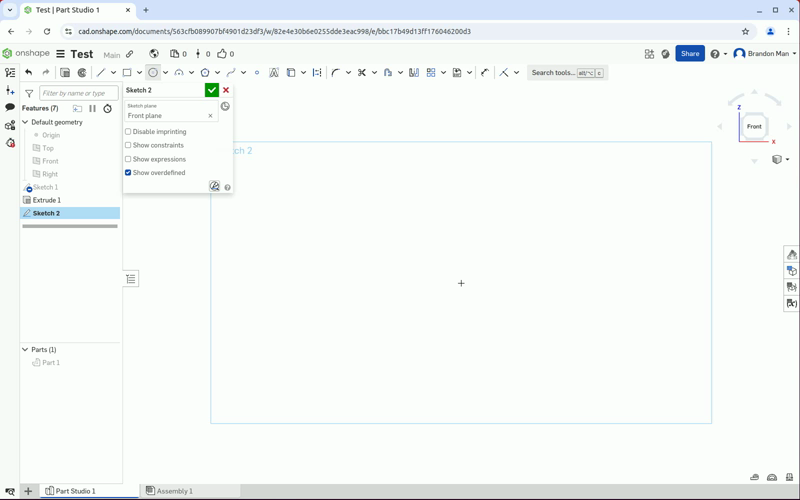
key_up(shift)
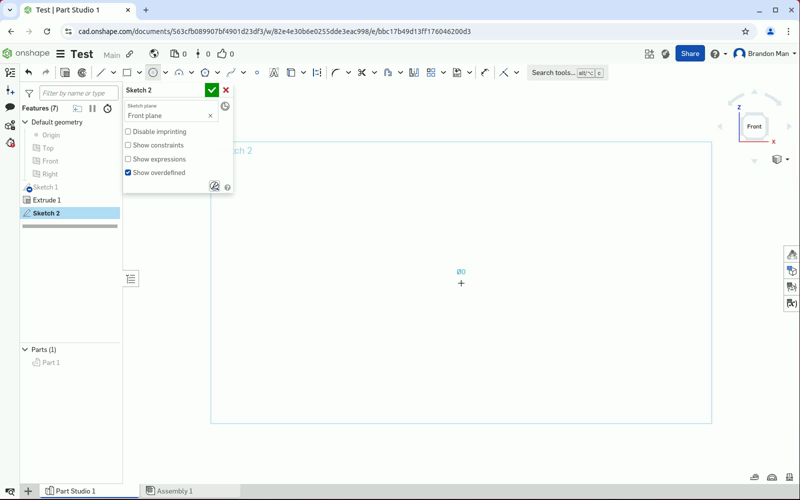
mouse_move(574, 282)
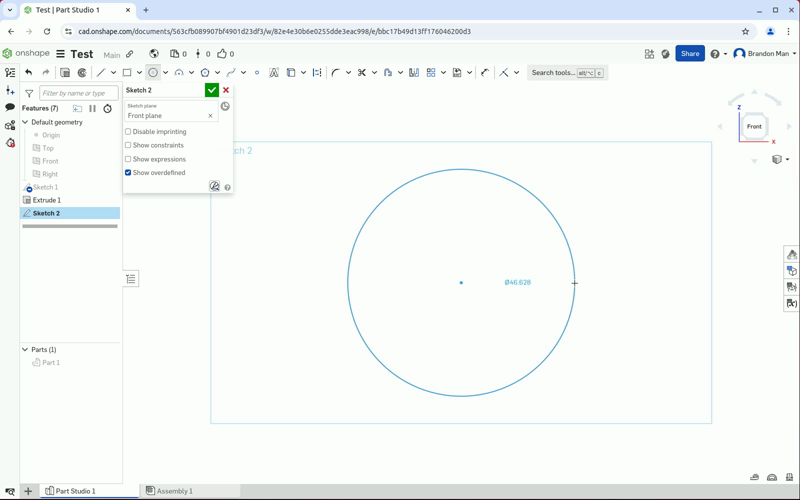
click(574, 282)
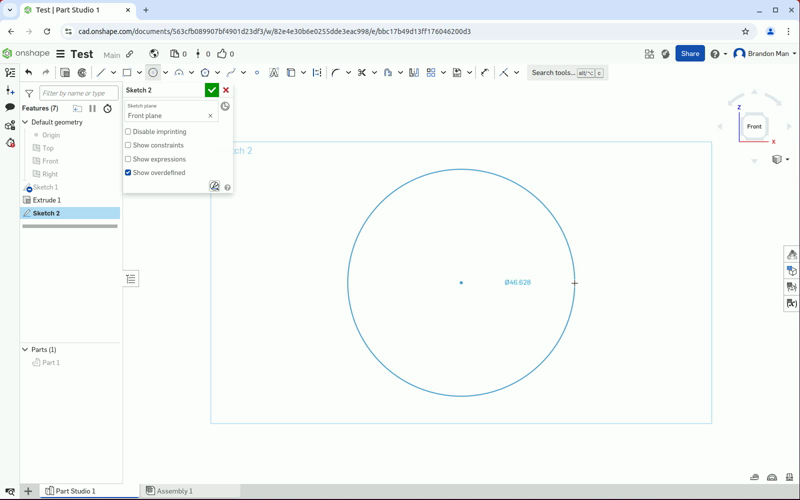
key(esc)
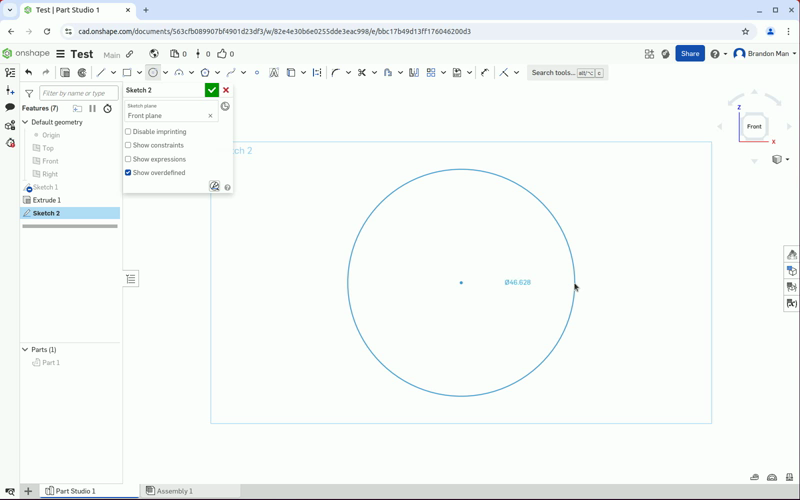
key(c)
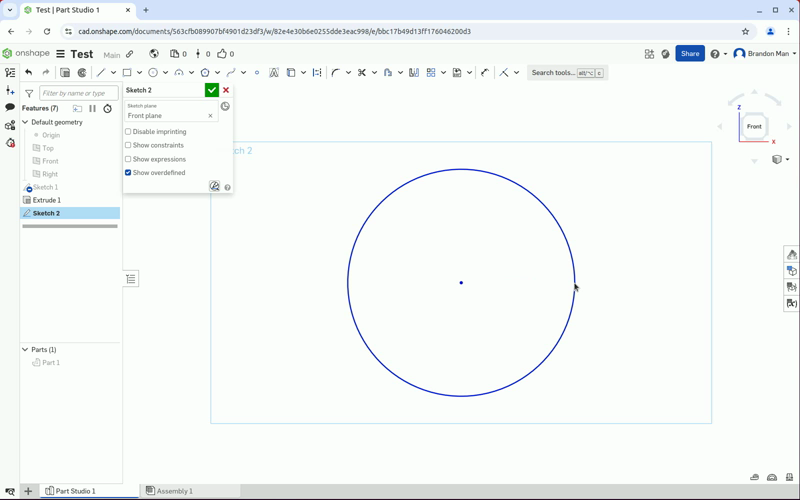
key_down(shift)
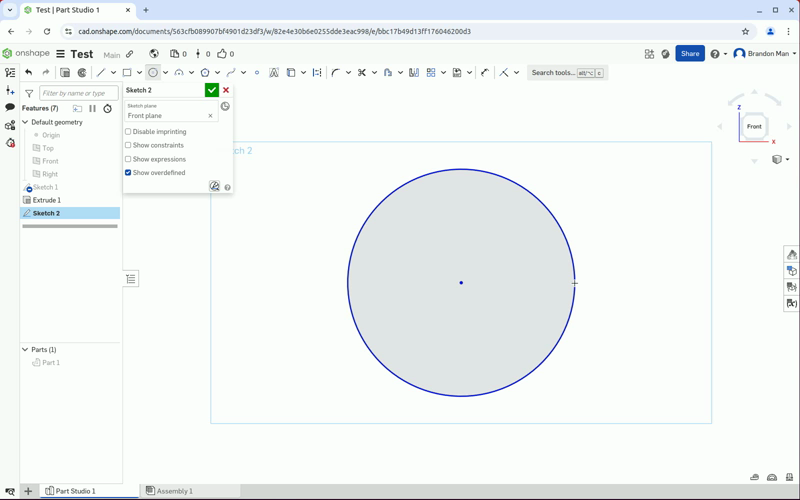
mouse_move(461, 282)
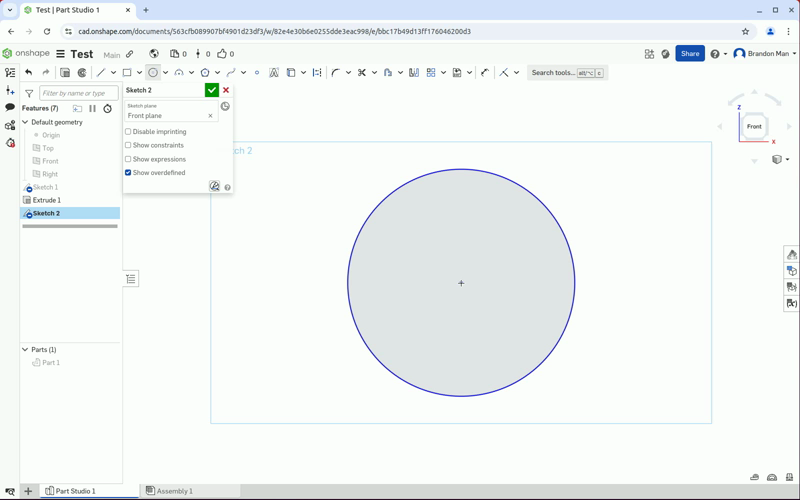
click(461, 282)
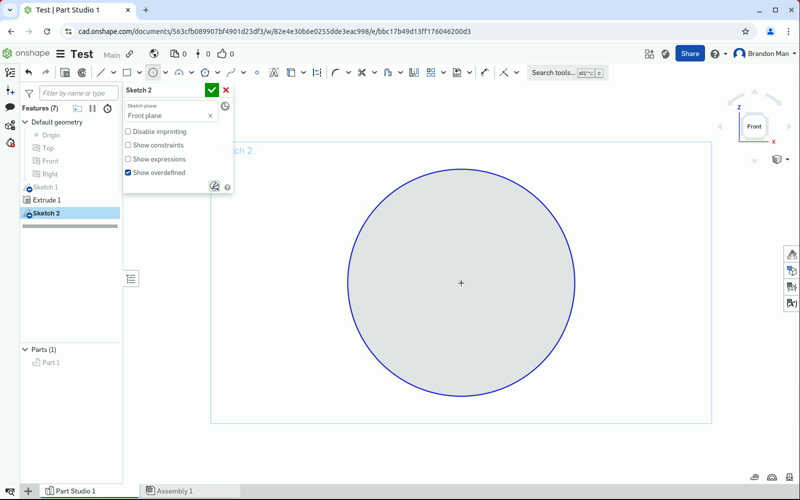
key_up(shift)
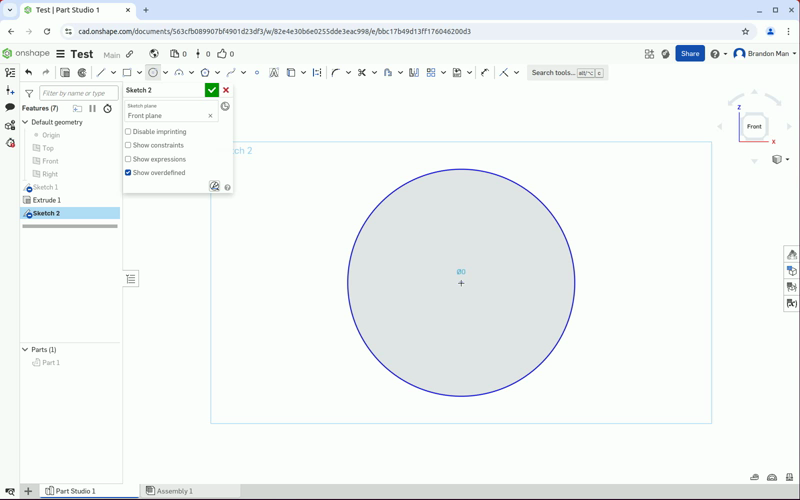
mouse_move(560, 282)
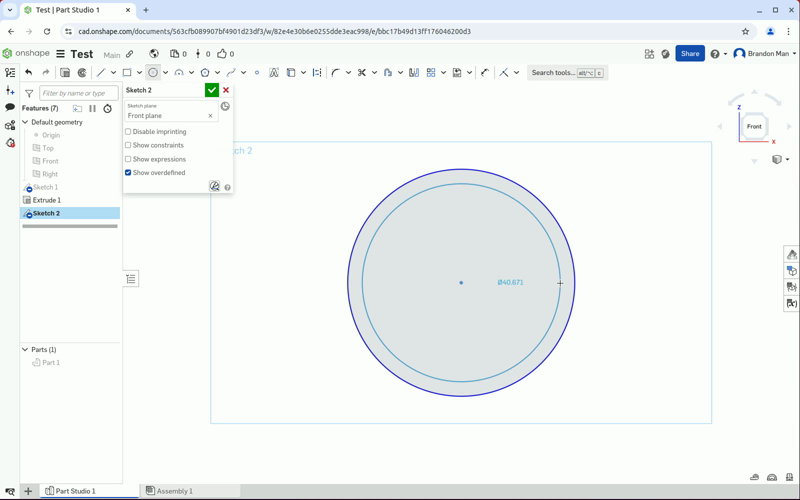
click(560, 282)
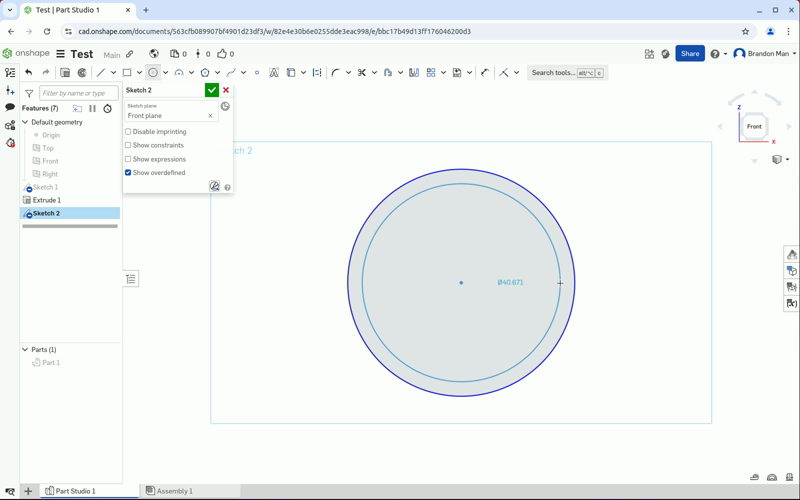
key(esc)
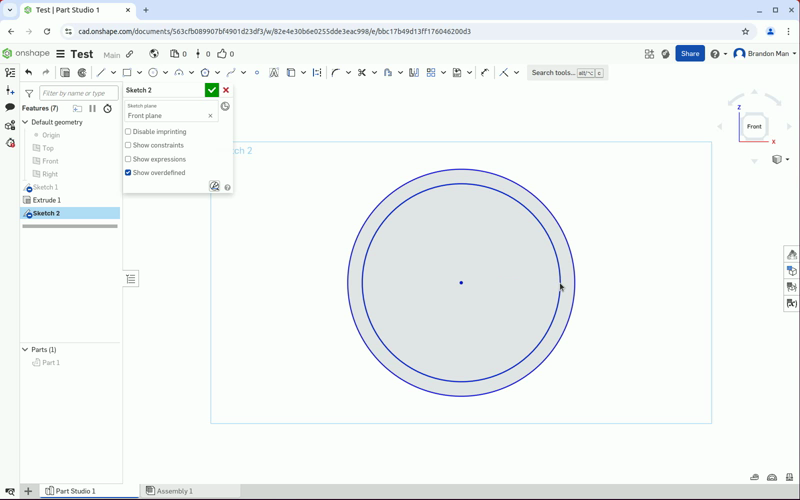
mouse_move(445, 178)
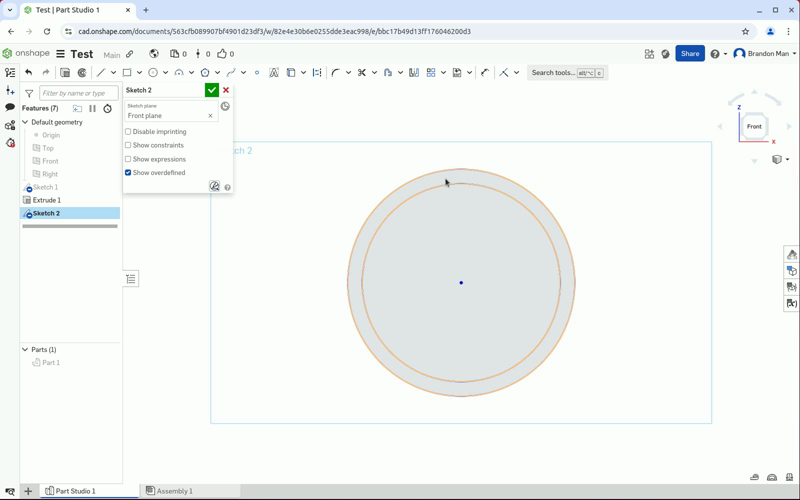
click(445, 178)
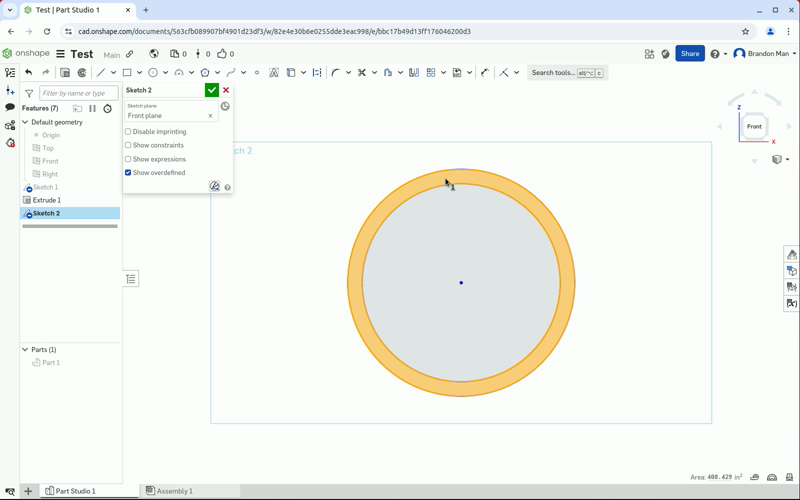
mouse_move(73, 352)
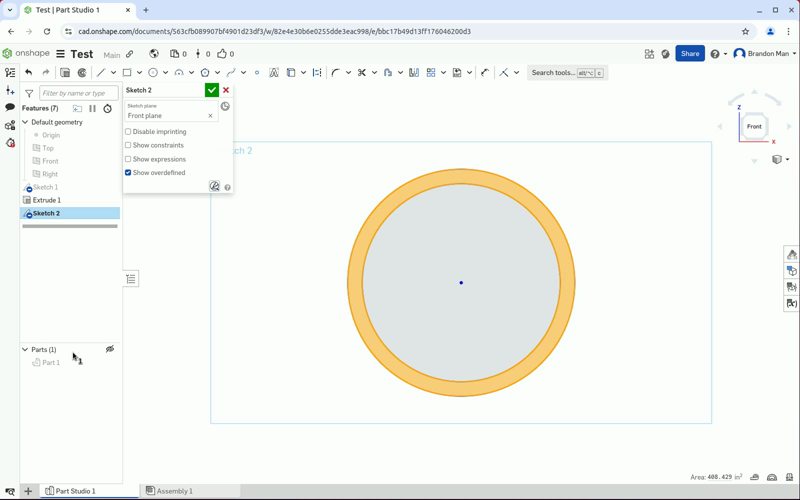
key(shift+y)
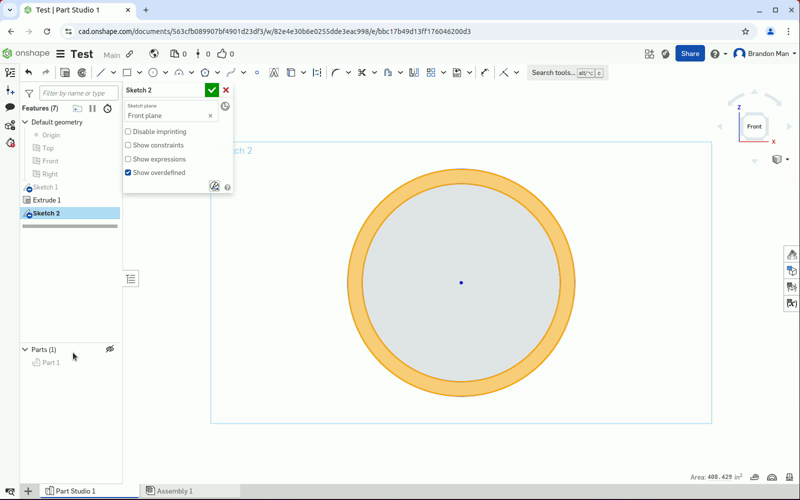
key(shift+e)
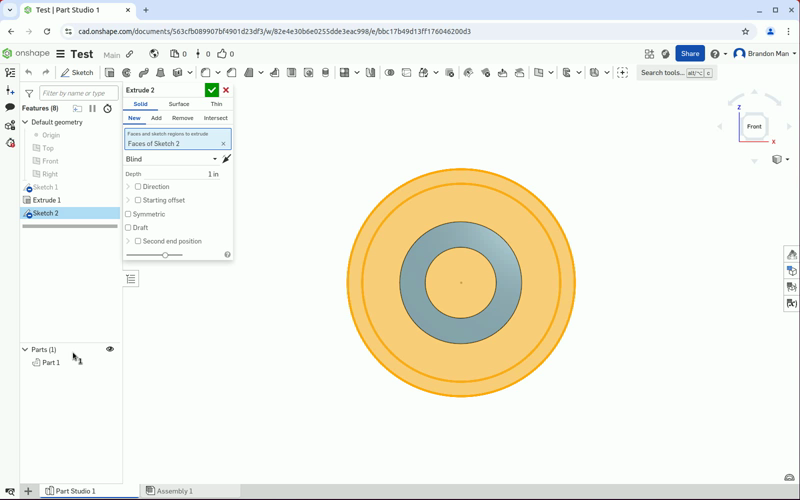
mouse_move(143, 106)
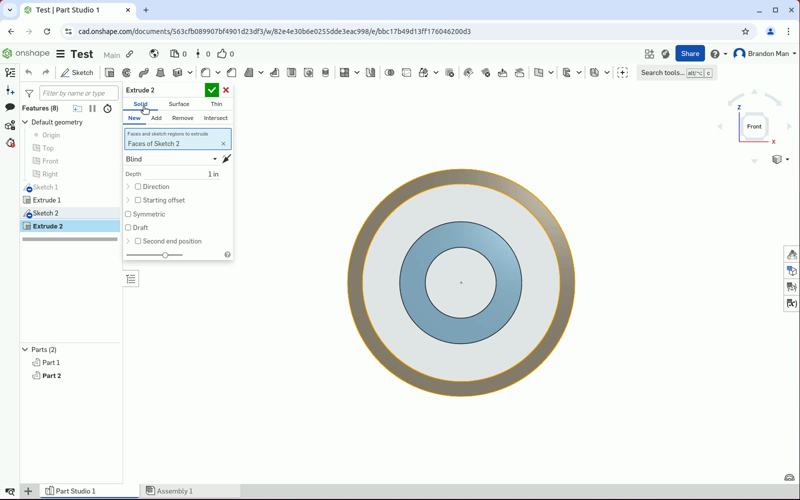
click(143, 106)
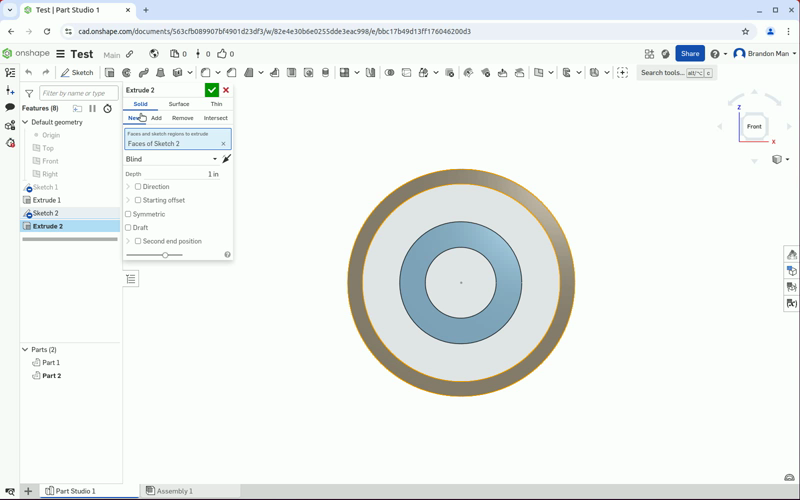
mouse_move(137, 120)
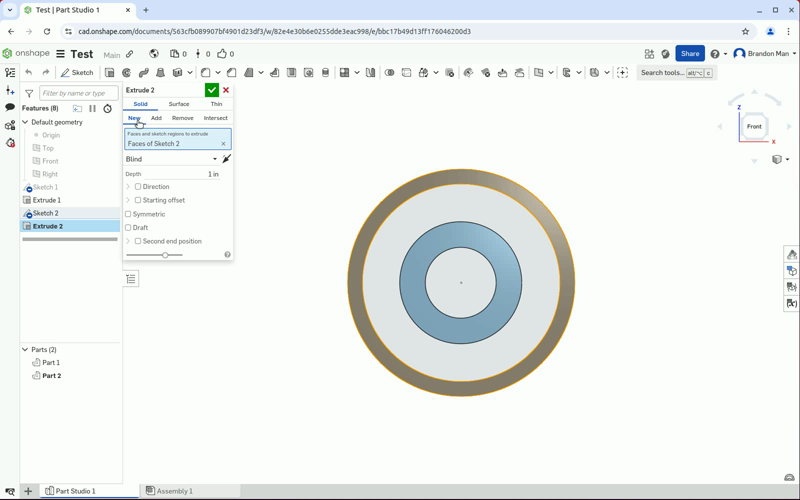
click(137, 120)
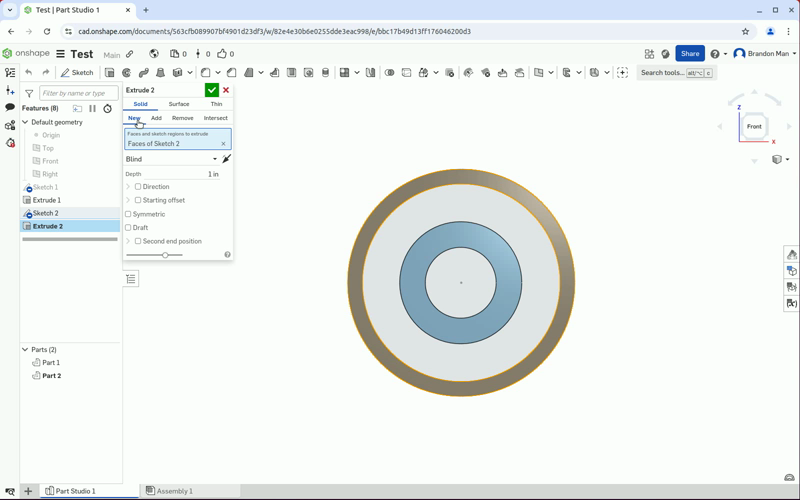
key(tab, 4)
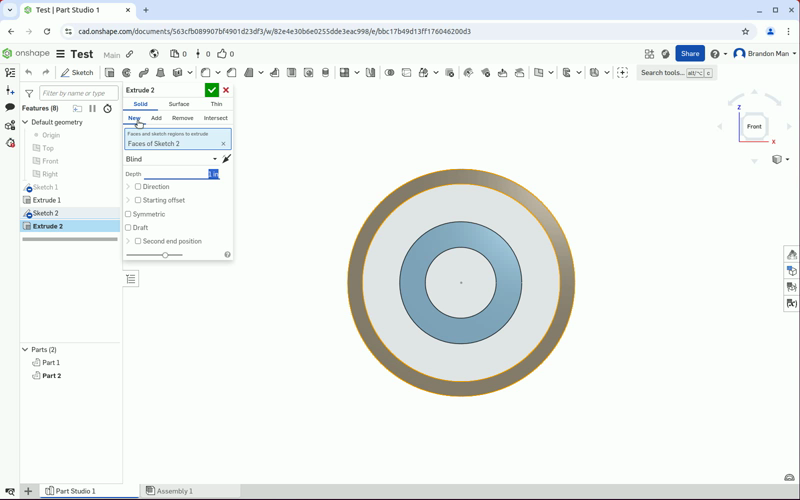
text(14.442)
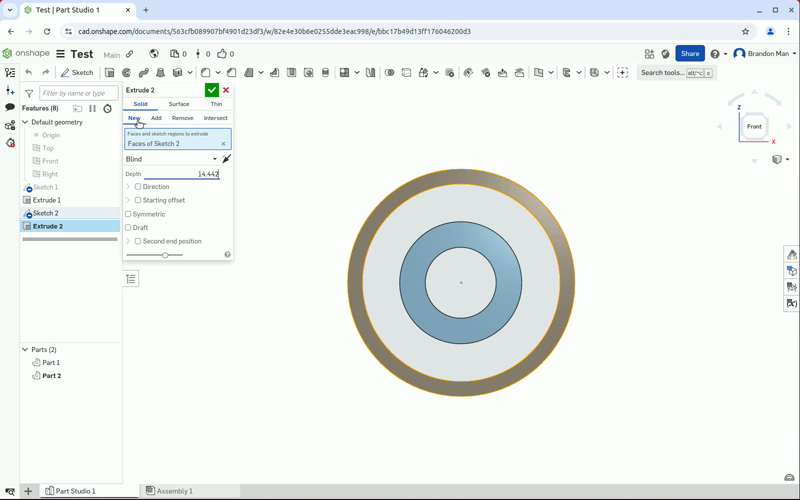
key(tab, 3)
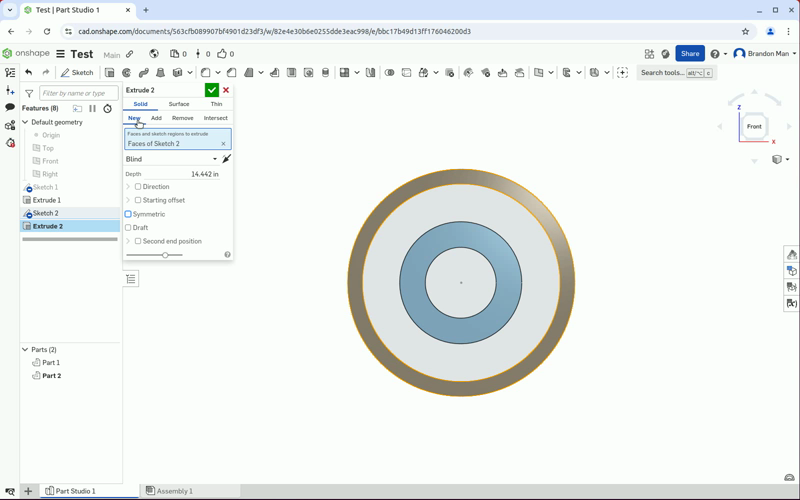
key(space)
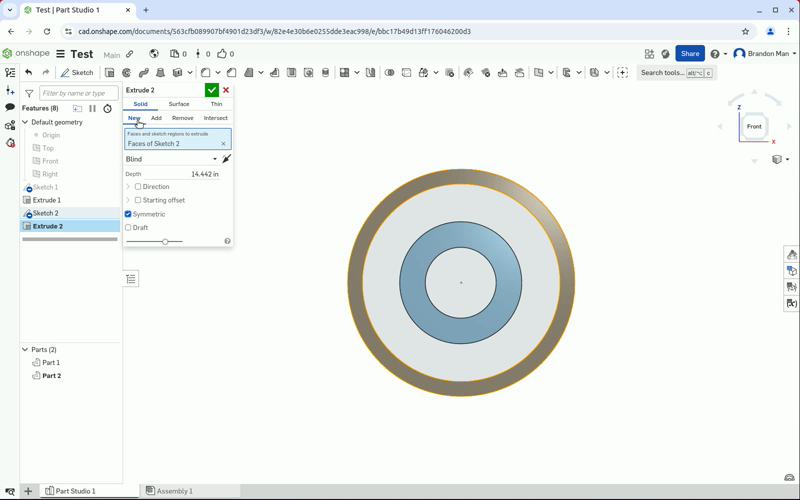
key(enter)
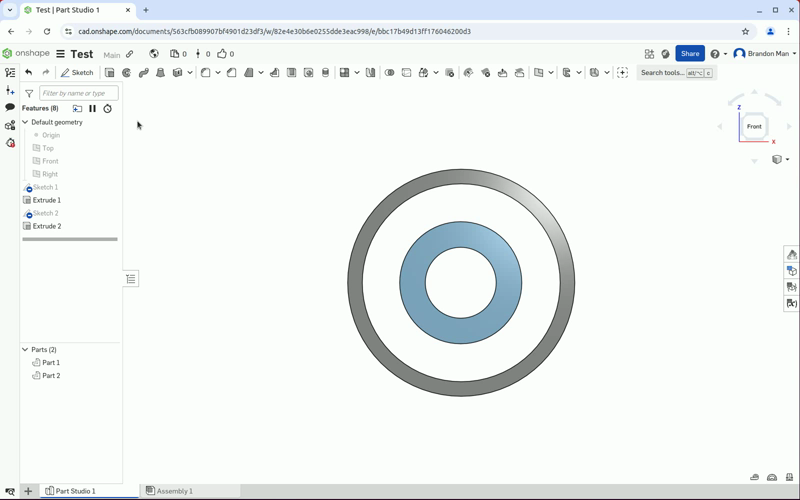
key(shift+h)
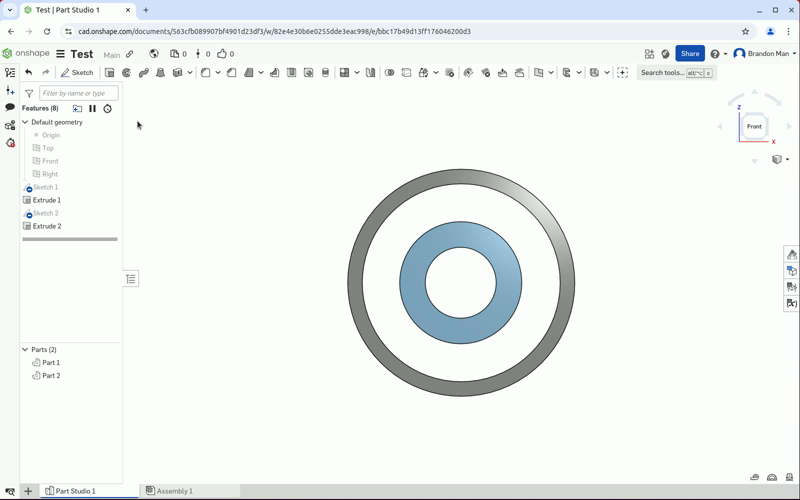
key(shift+h)
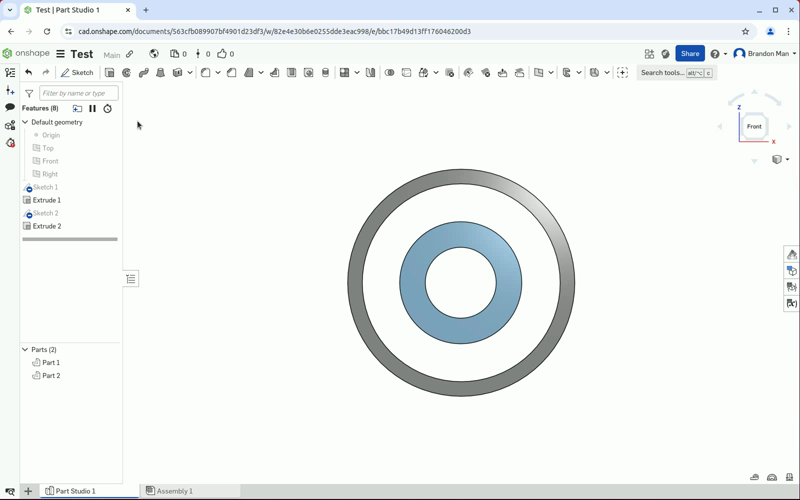
mouse_move(73, 189)
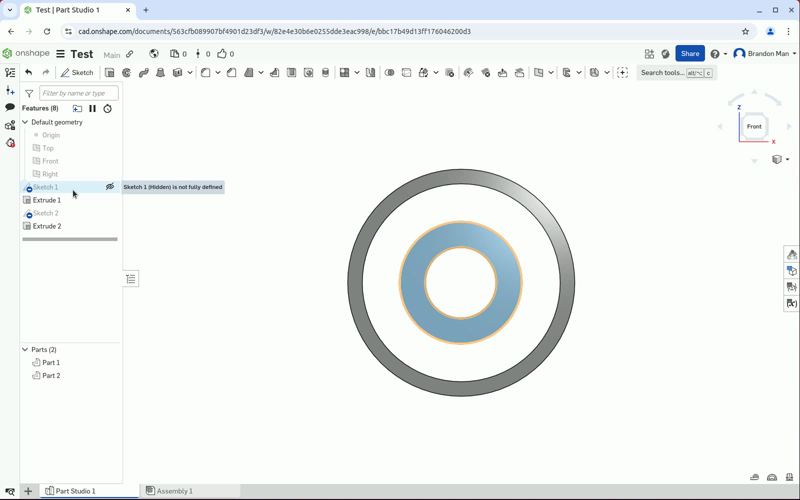
click(73, 189)
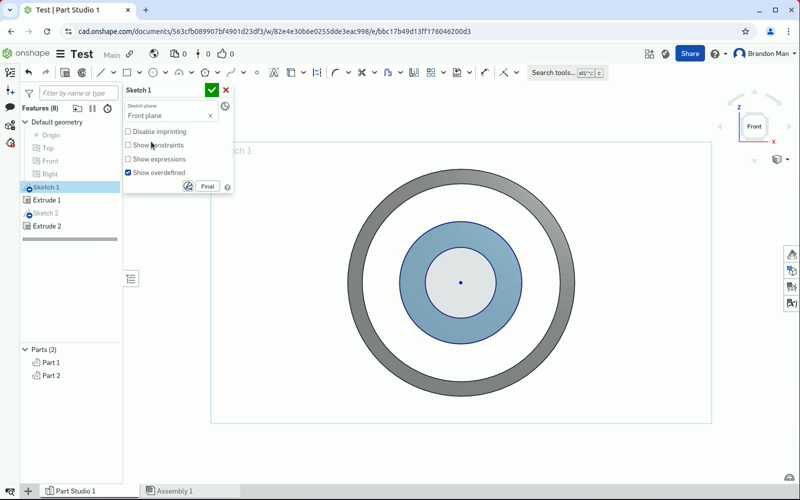
mouse_move(229, 92)
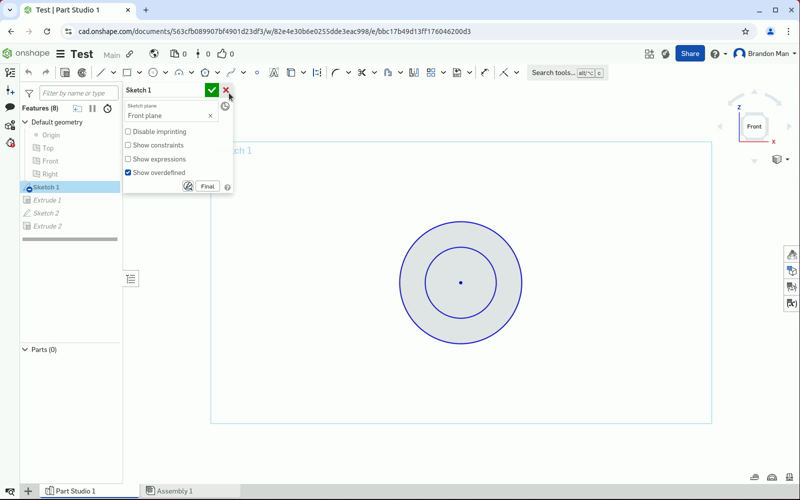
click(229, 92)
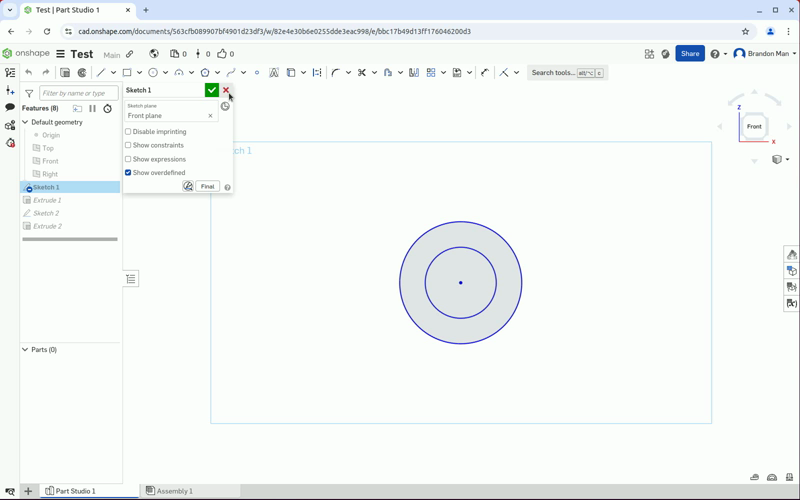
key(shift+s)
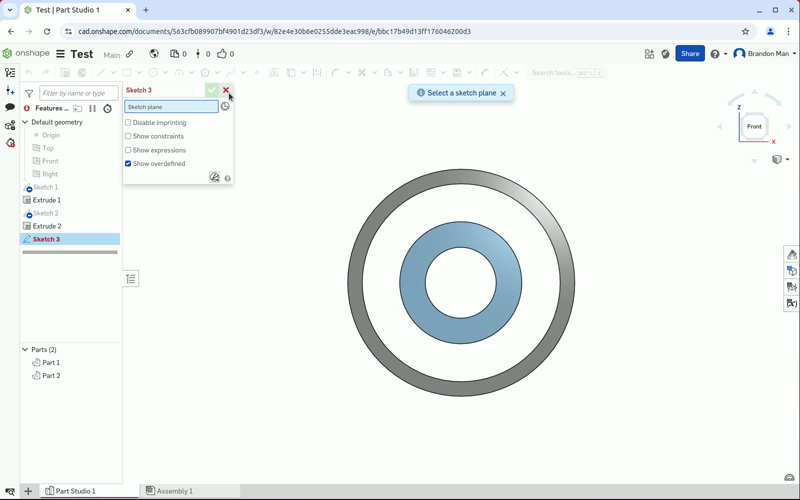
mouse_move(73, 163)
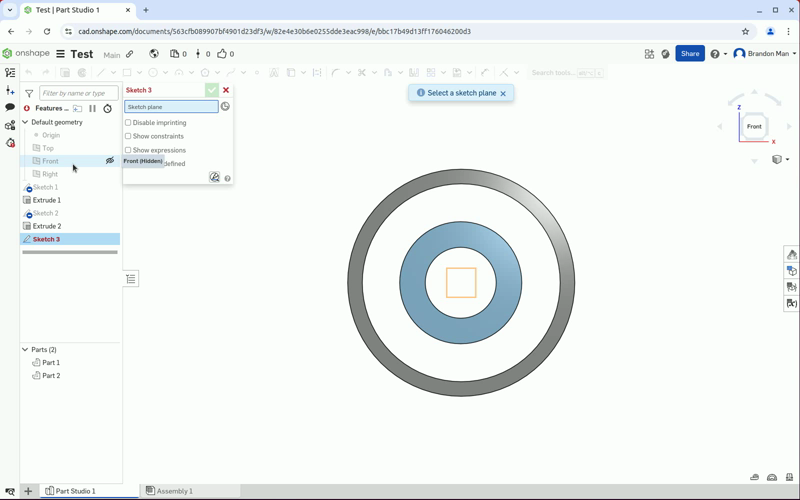
click(73, 163)
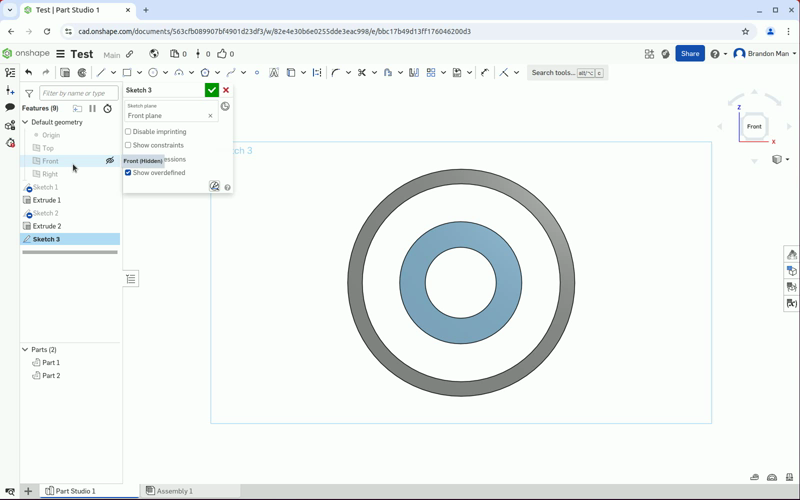
mouse_move(73, 352)
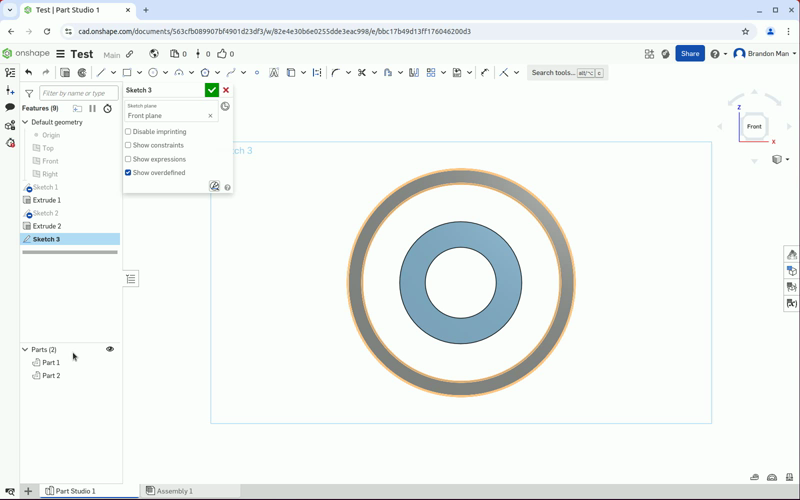
key(y)
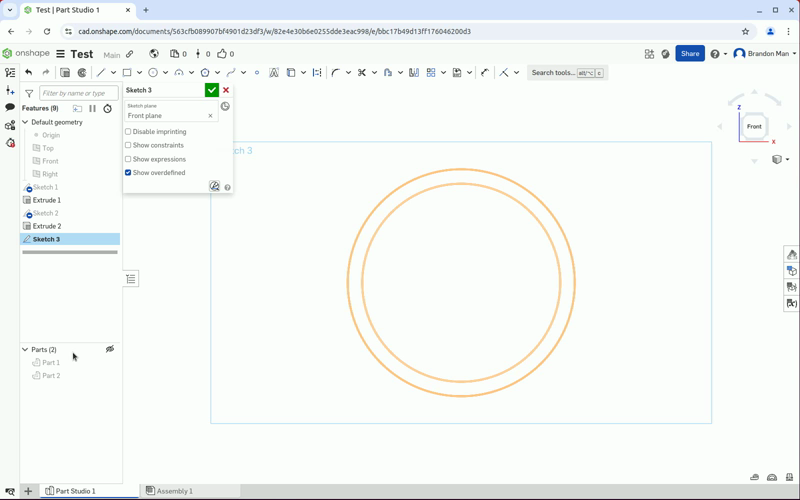
key(c)
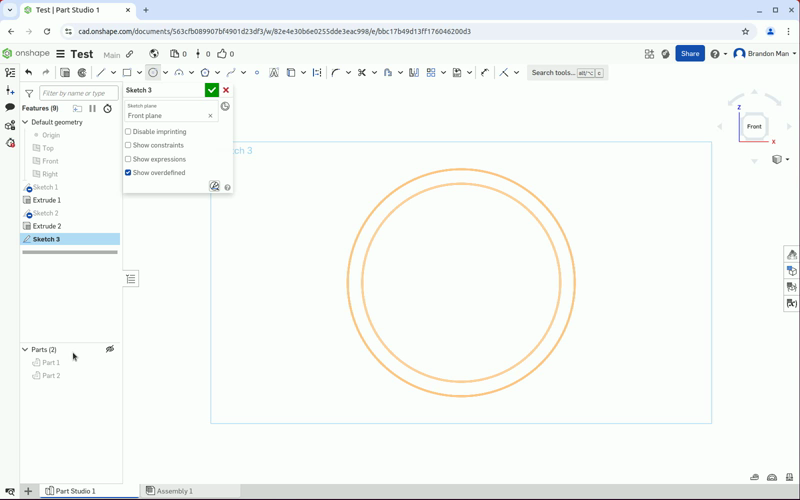
key_down(shift)
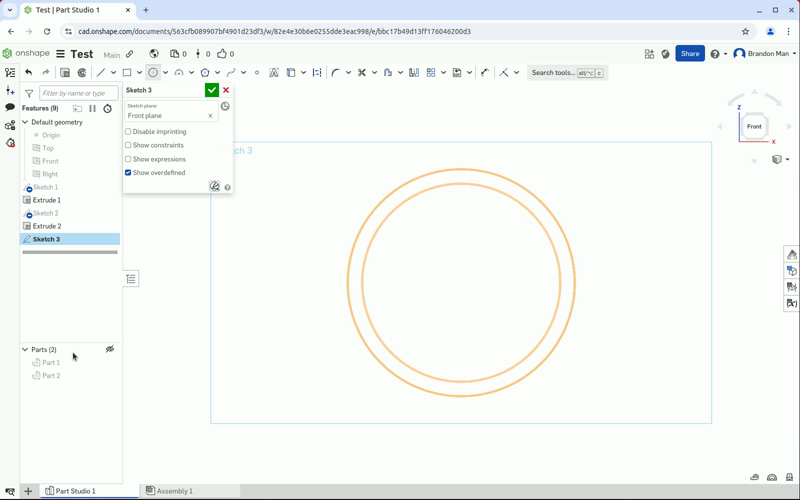
mouse_move(461, 282)
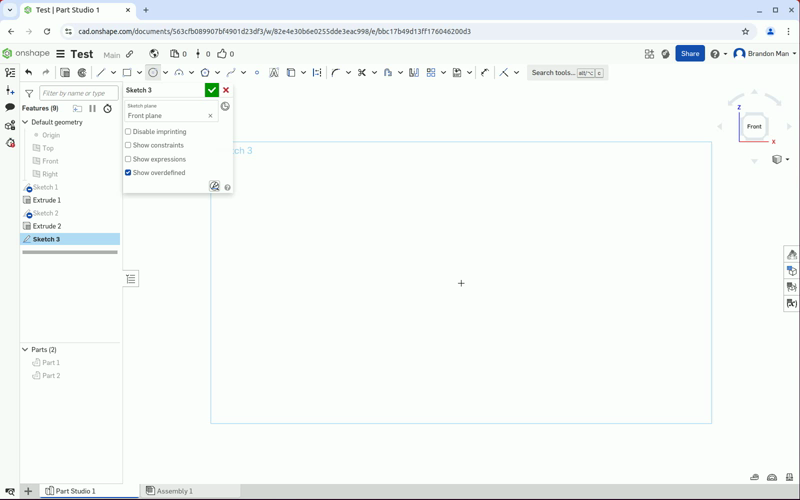
click(461, 282)
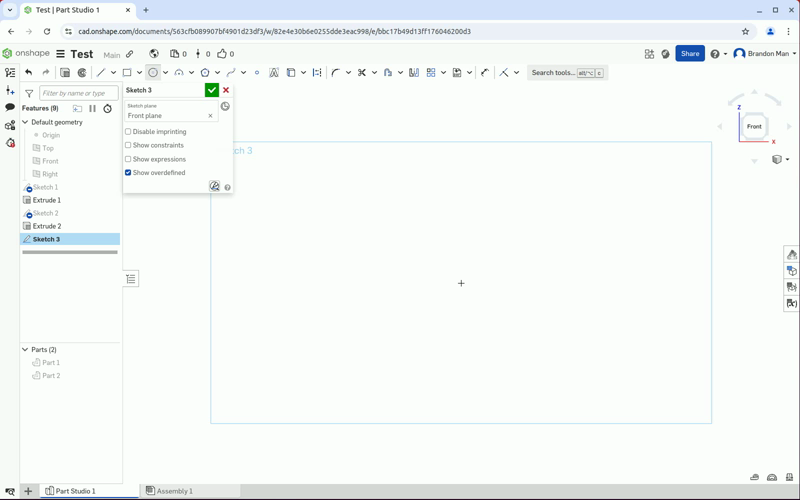
key_up(shift)
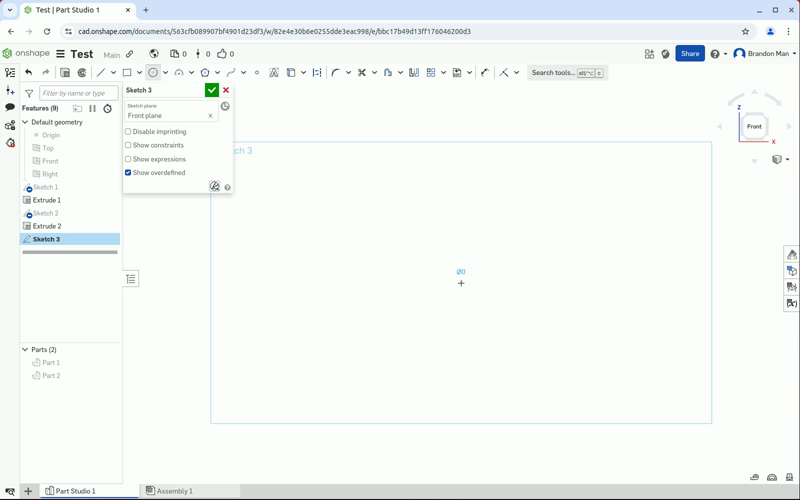
mouse_move(560, 282)
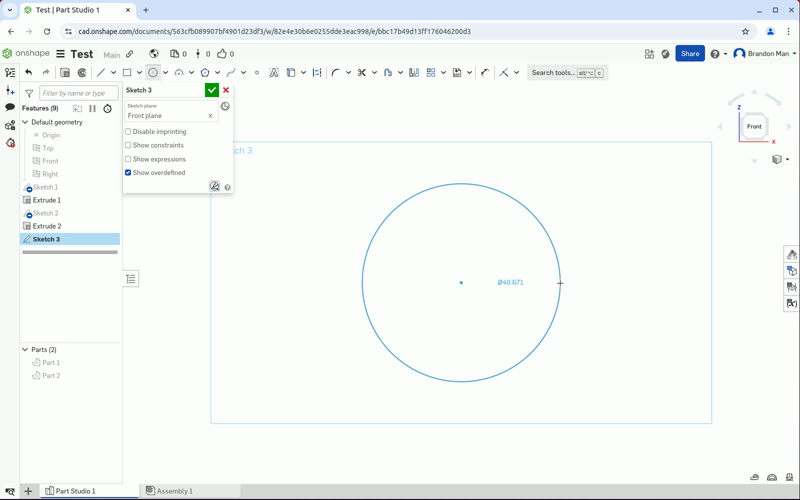
click(560, 282)
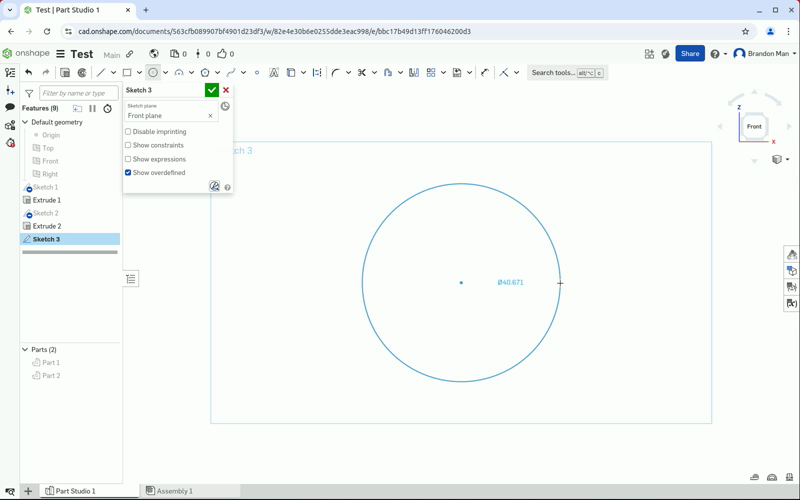
key(esc)
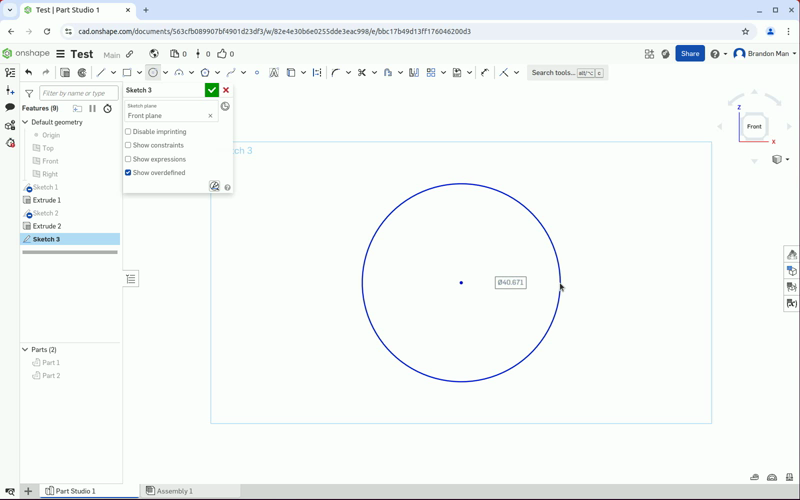
key(c)
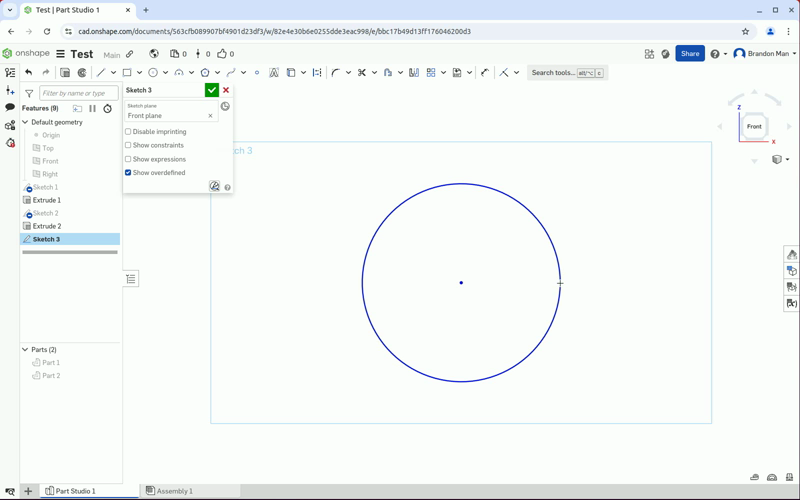
key_down(shift)
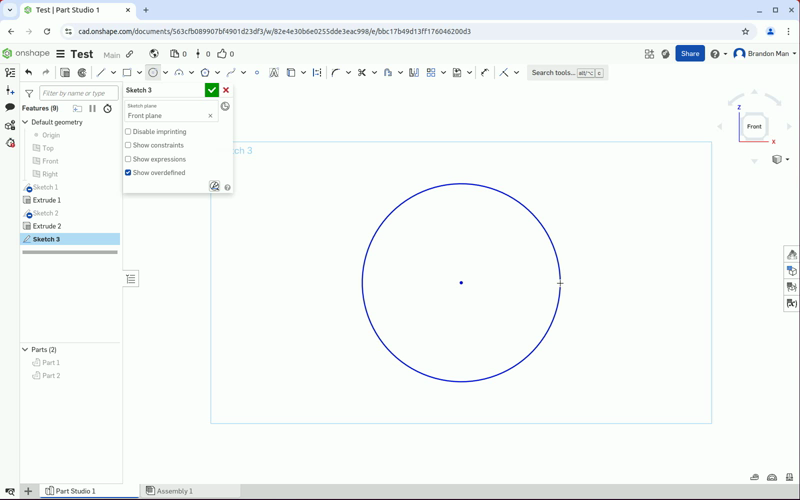
mouse_move(461, 282)
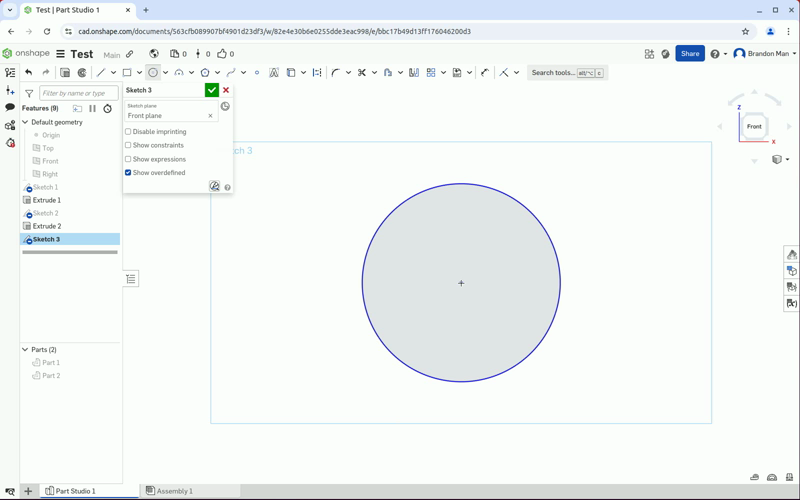
click(461, 282)
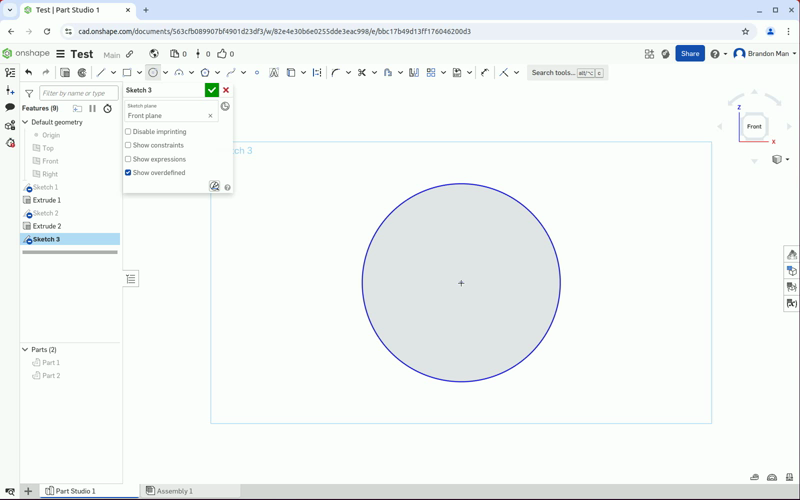
key_up(shift)
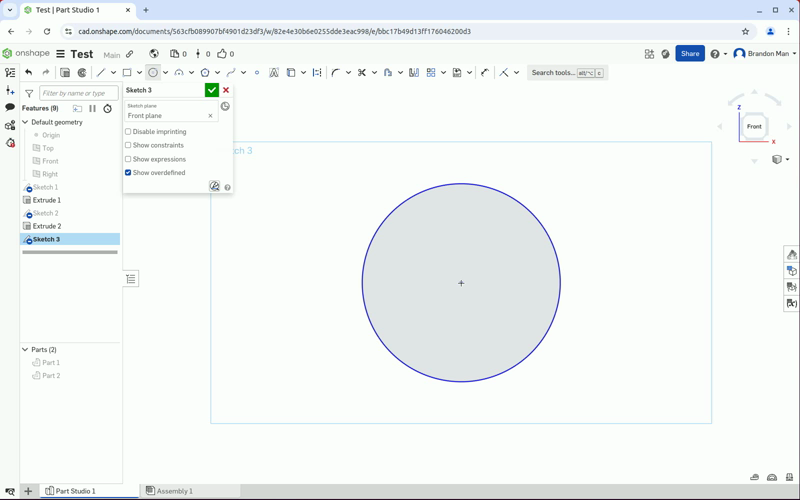
mouse_move(521, 282)
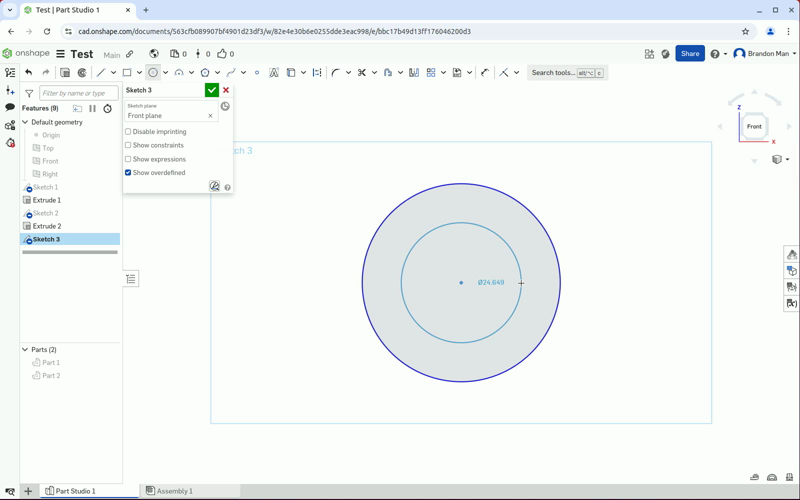
click(521, 282)
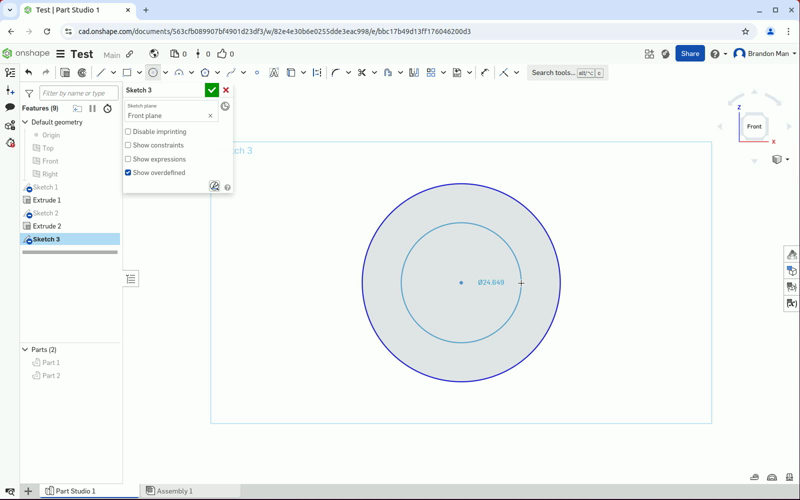
key(esc)
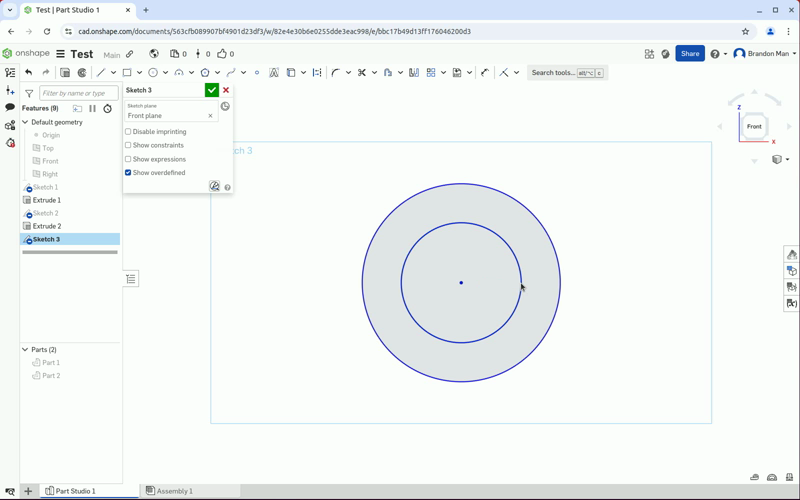
mouse_move(538, 257)
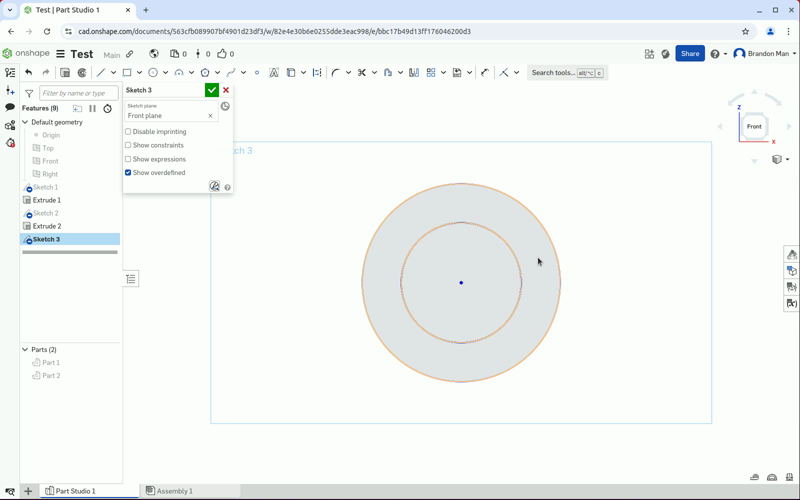
click(538, 257)
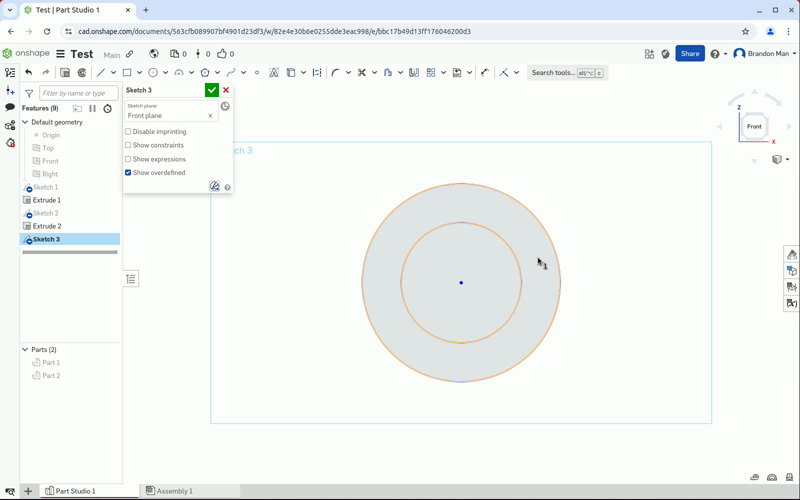
mouse_move(73, 352)
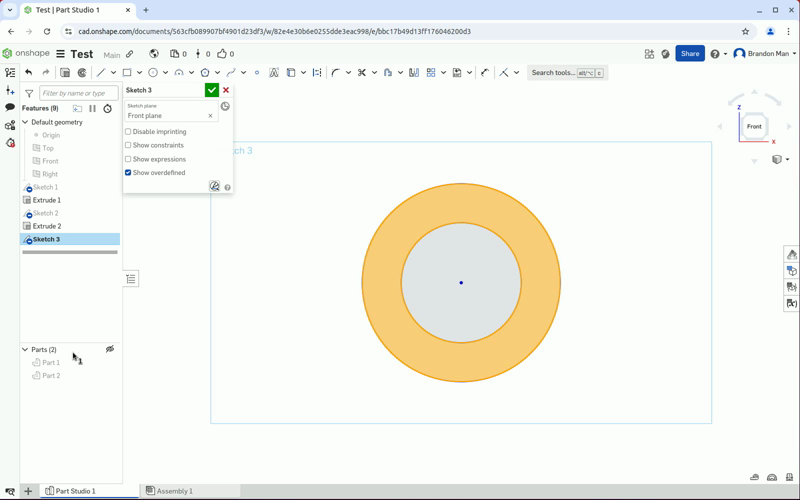
key(shift+y)
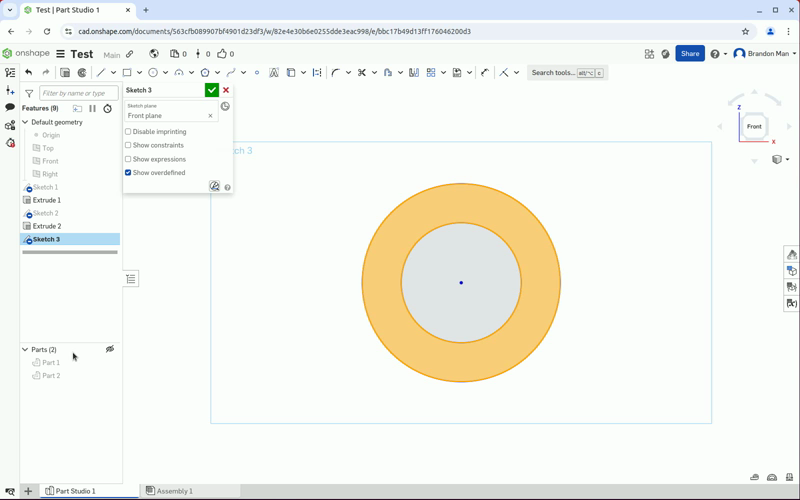
key(shift+e)
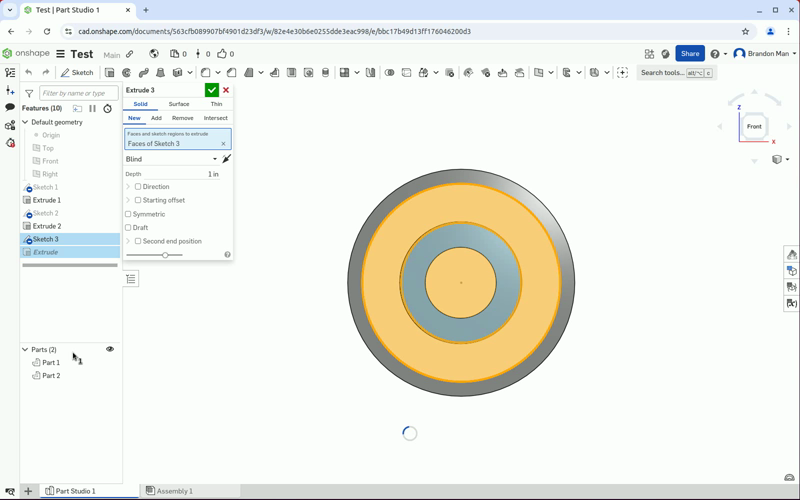
mouse_move(143, 106)
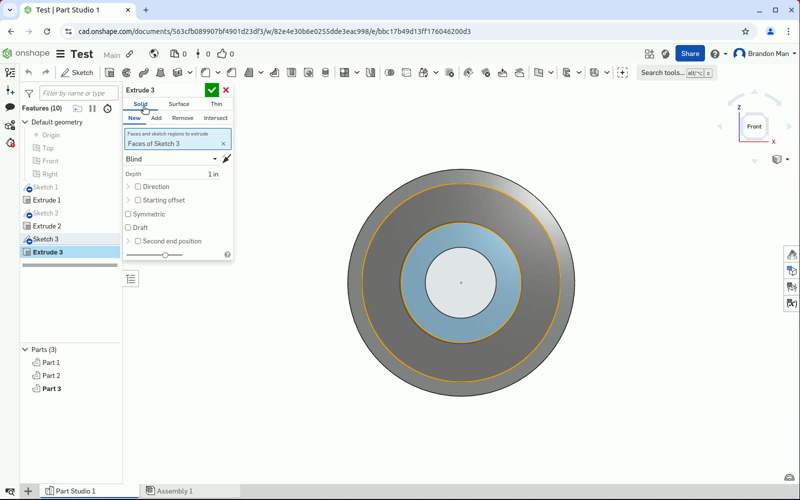
click(143, 106)
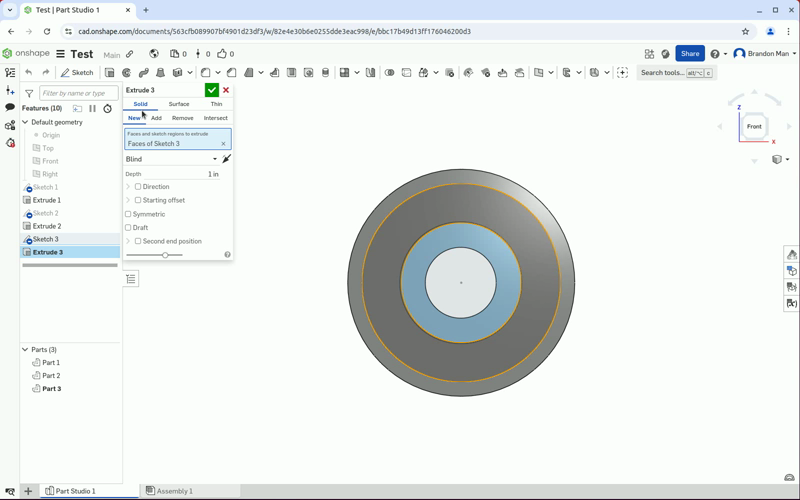
mouse_move(137, 120)
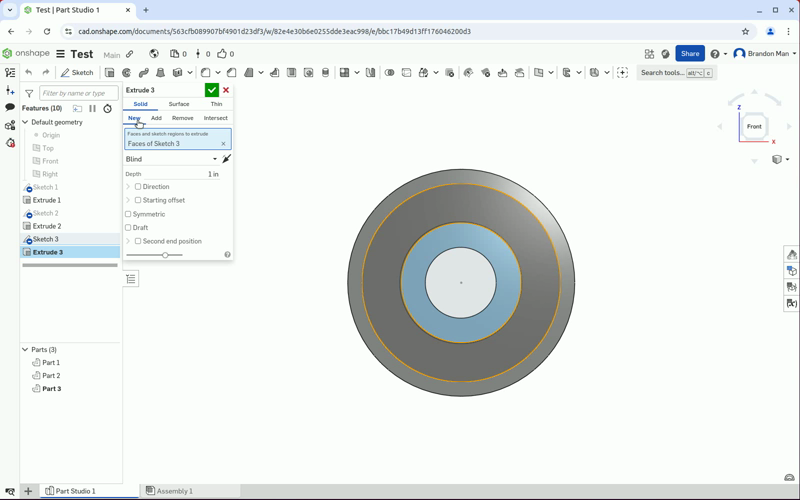
click(137, 120)
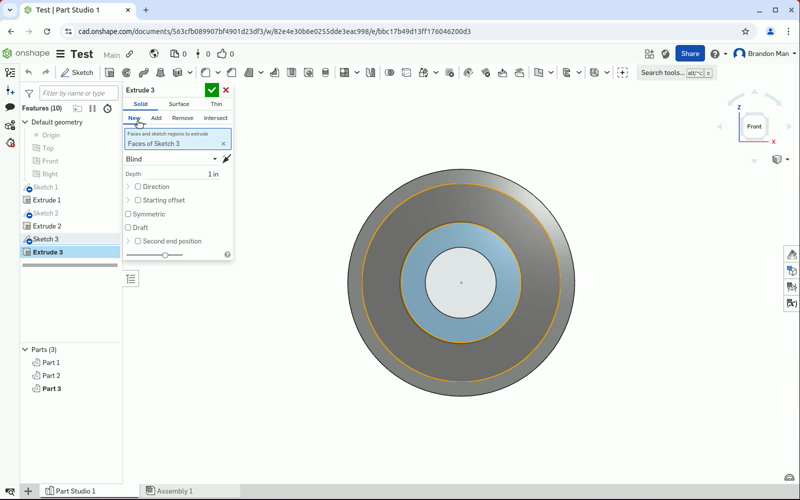
key(tab, 4)
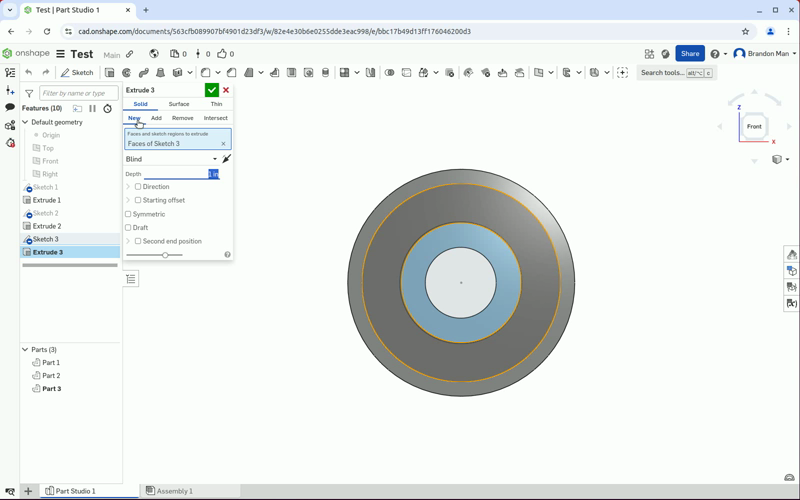
text(12.516)
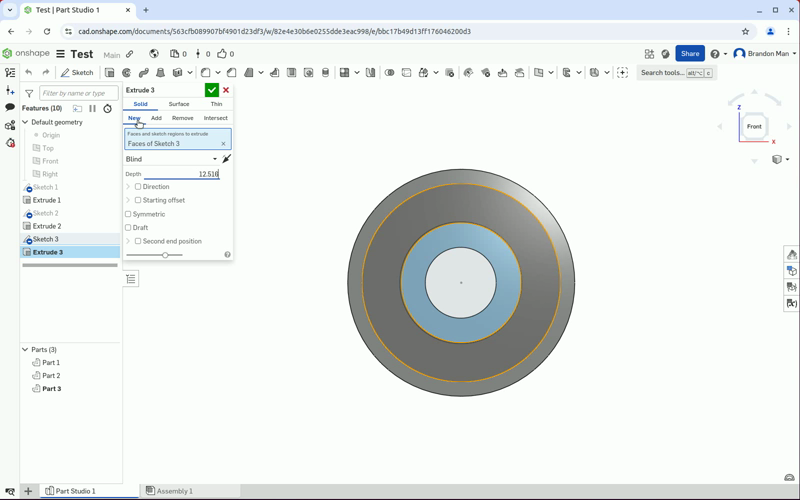
key(tab, 3)
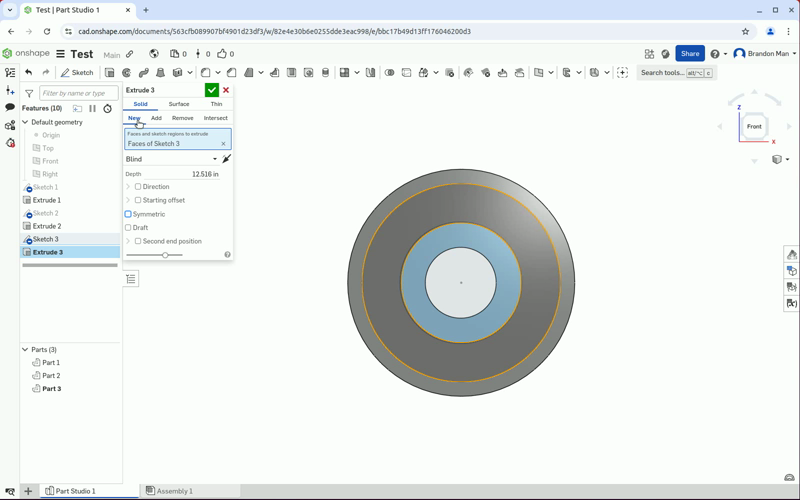
key(space)
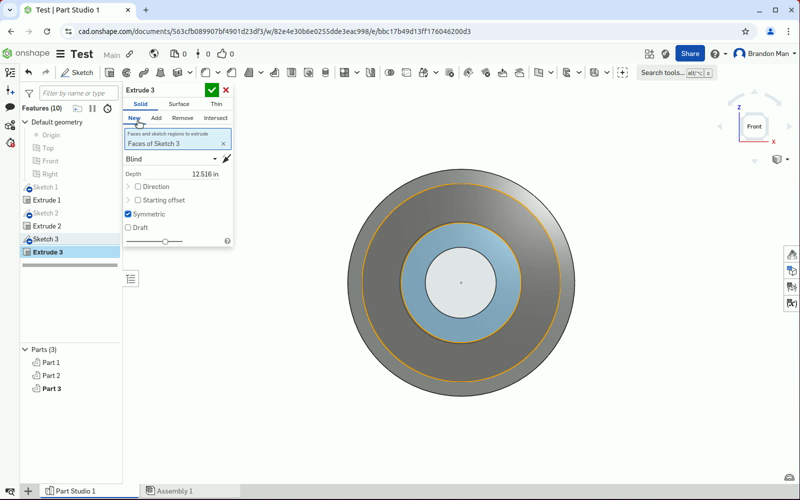
key(enter)
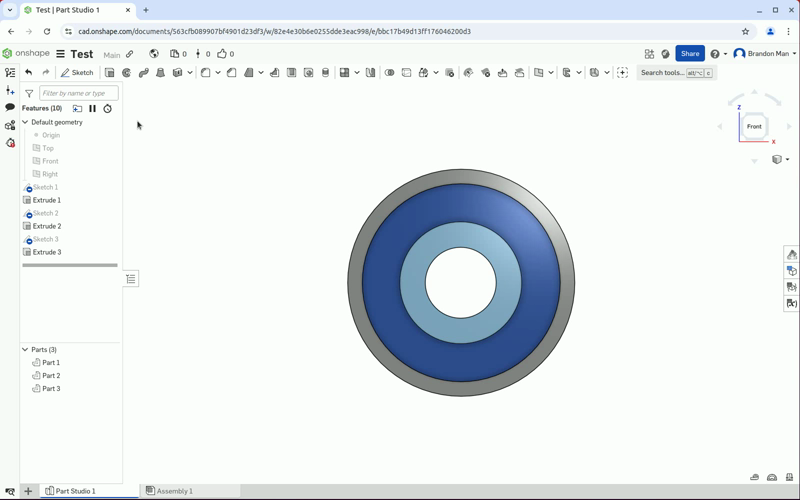
key(shift+h)
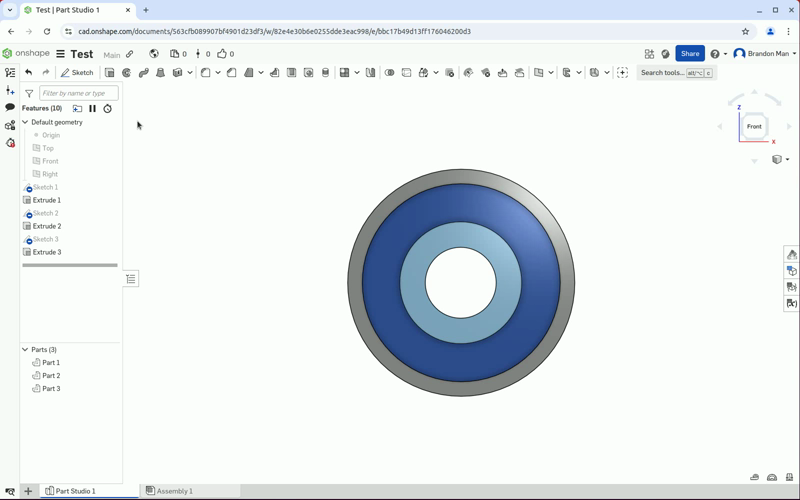
key(shift+h)
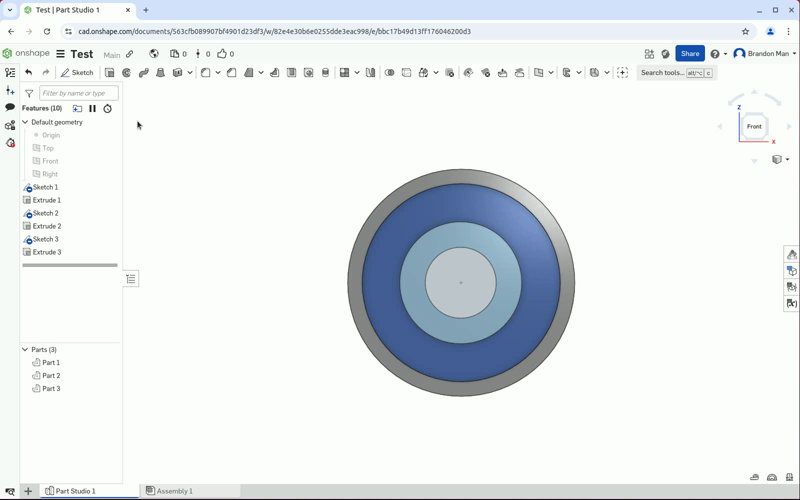
key(shift+7)
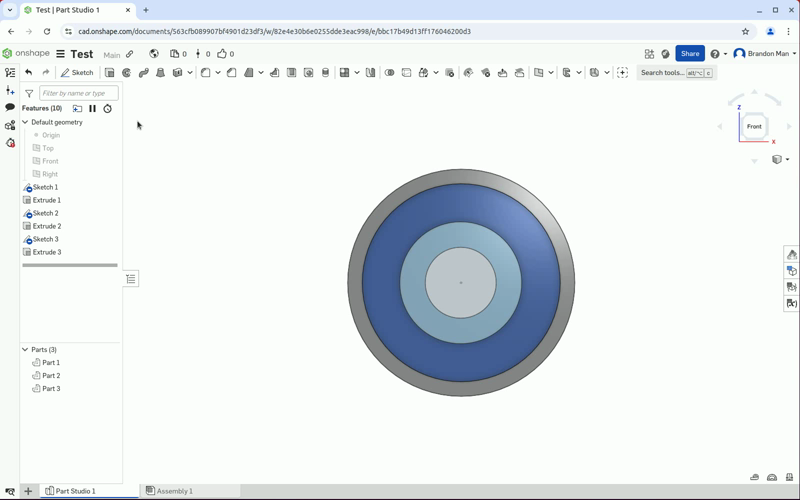
key(left, 2)
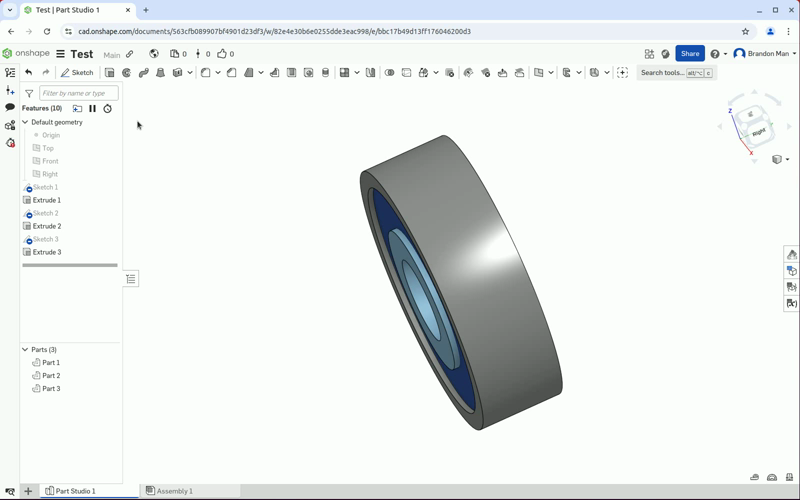
key(down, 2)
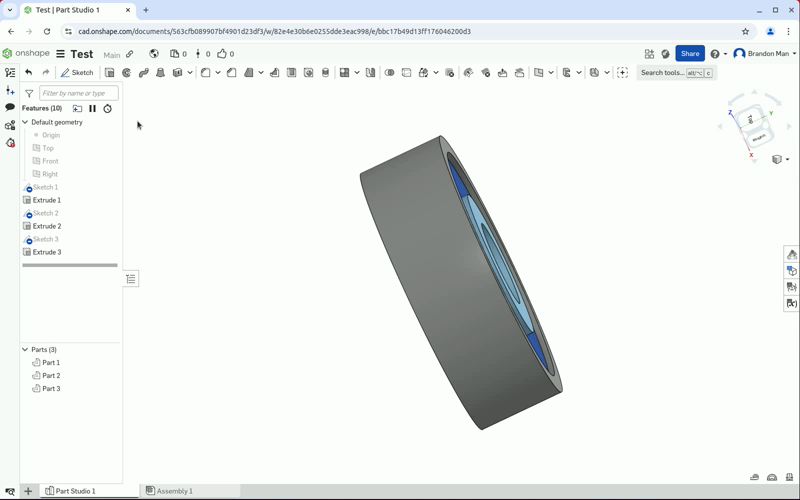
key(up, 2)
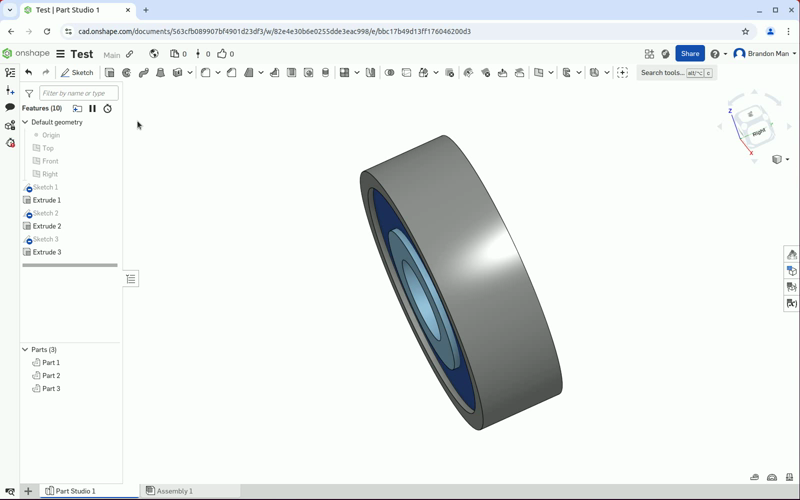
key(right, 2)
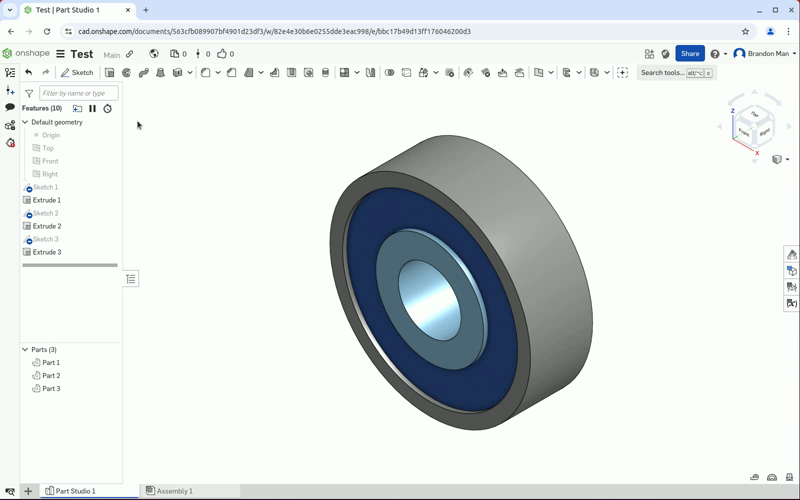
mouse_move(73, 189)
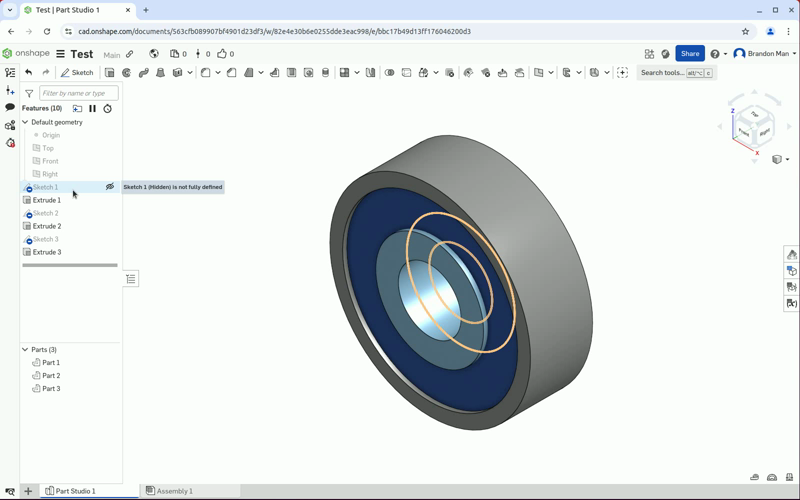
click(73, 189)